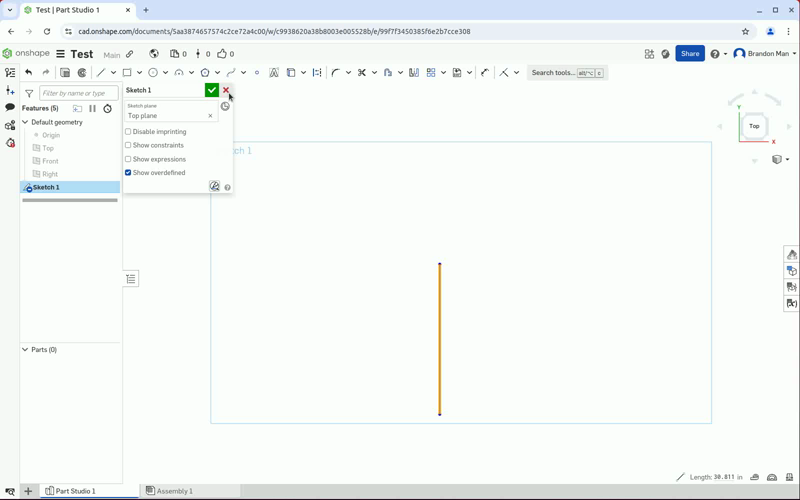
key(shift+h)
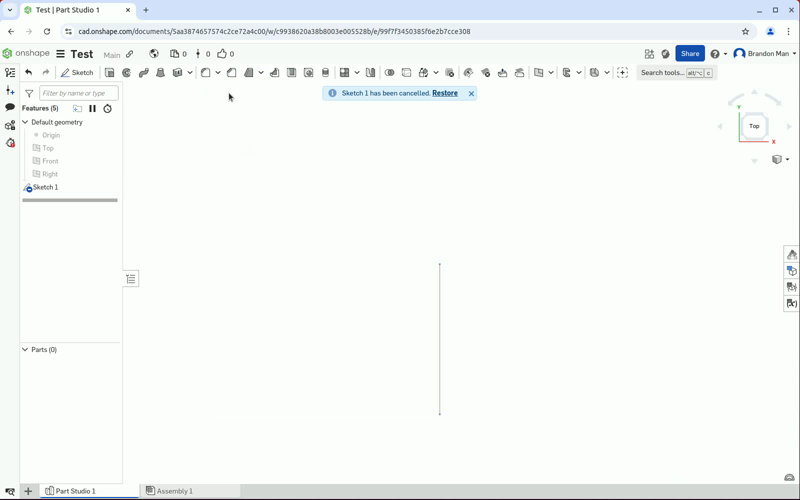
key(shift+s)
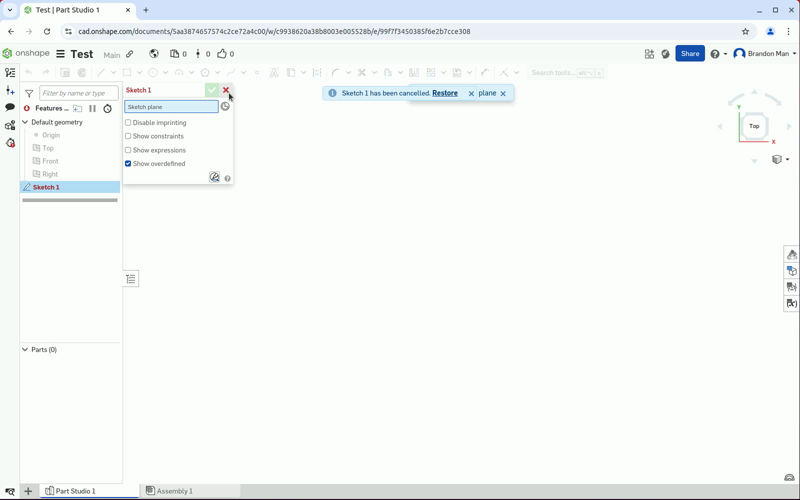
mouse_move(73, 150)
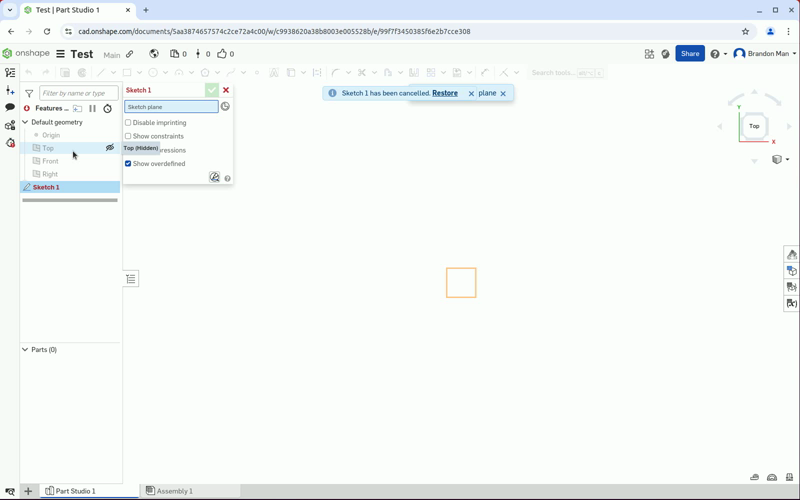
click(73, 150)
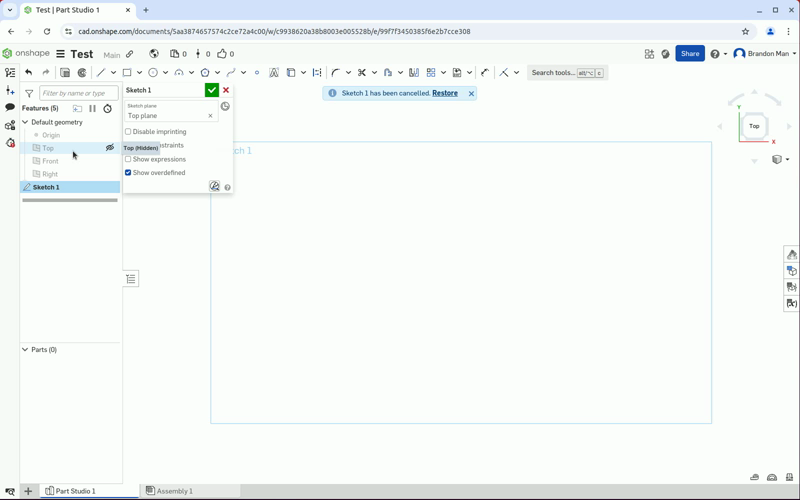
mouse_move(73, 352)
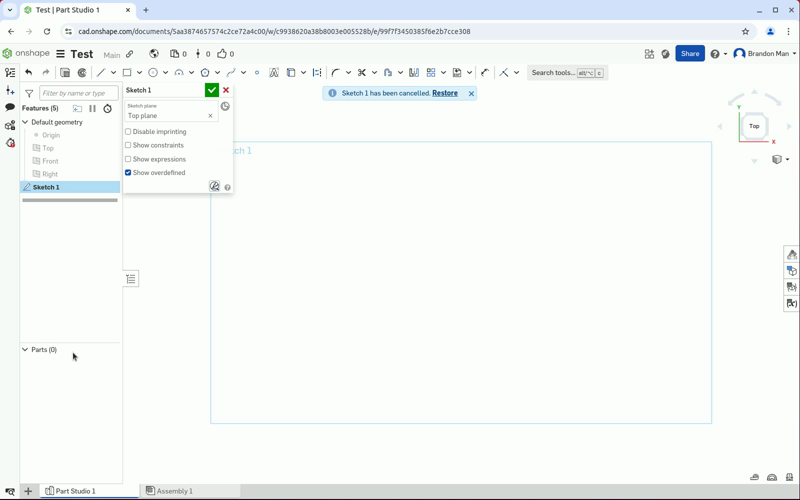
key(y)
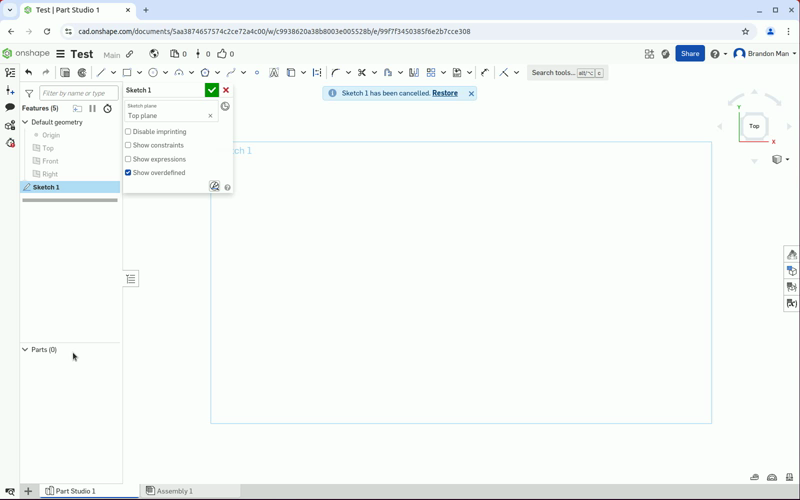
key(l)
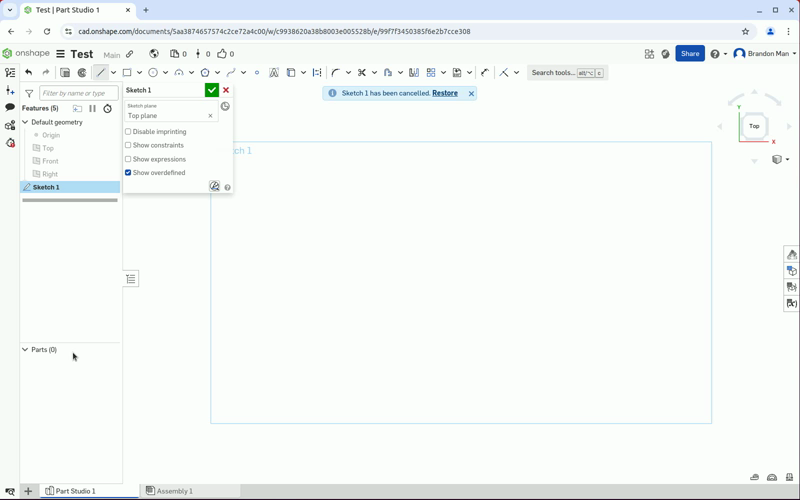
key_down(shift)
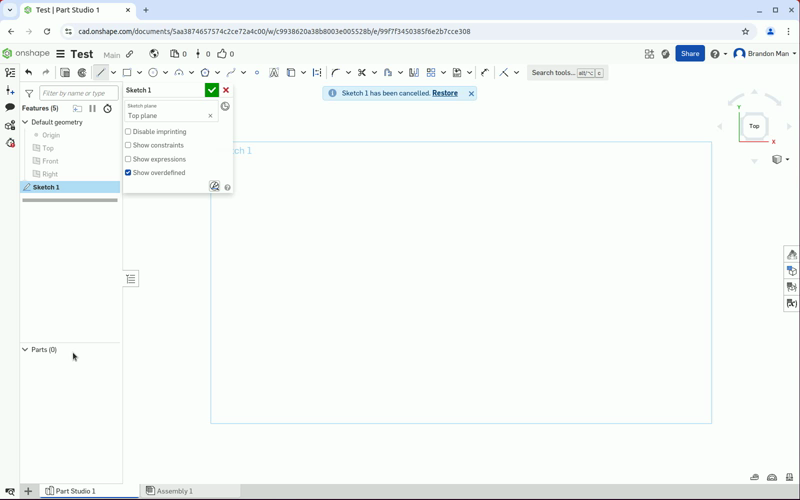
mouse_move(409, 292)
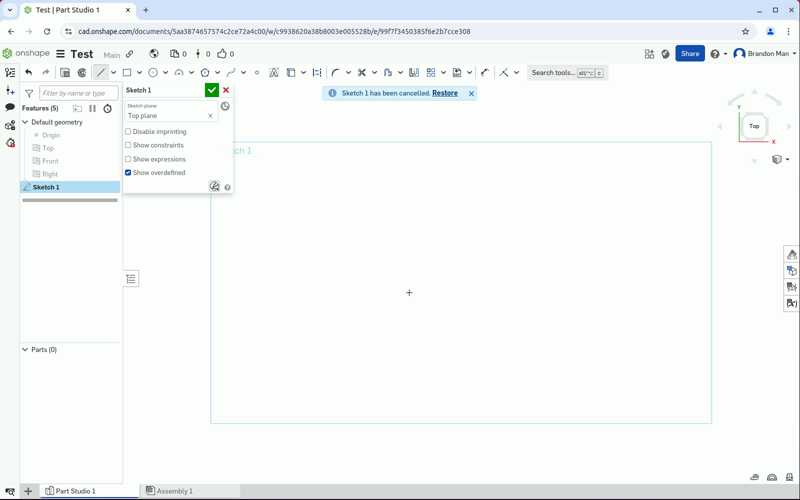
click(409, 292)
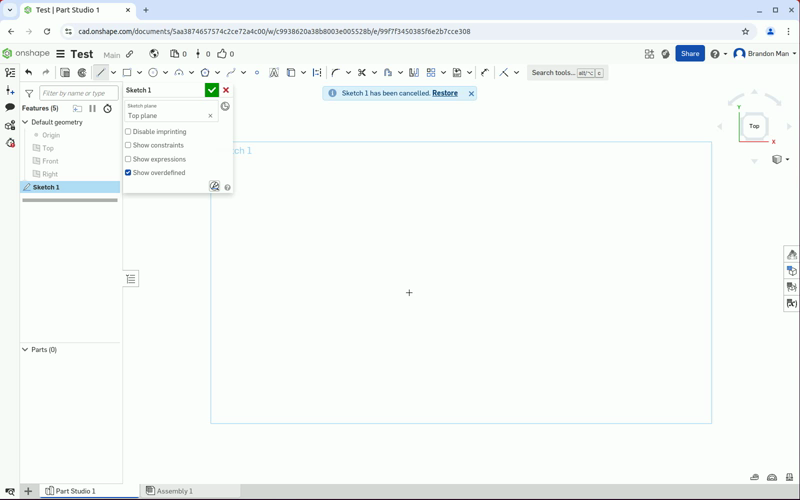
key_up(shift)
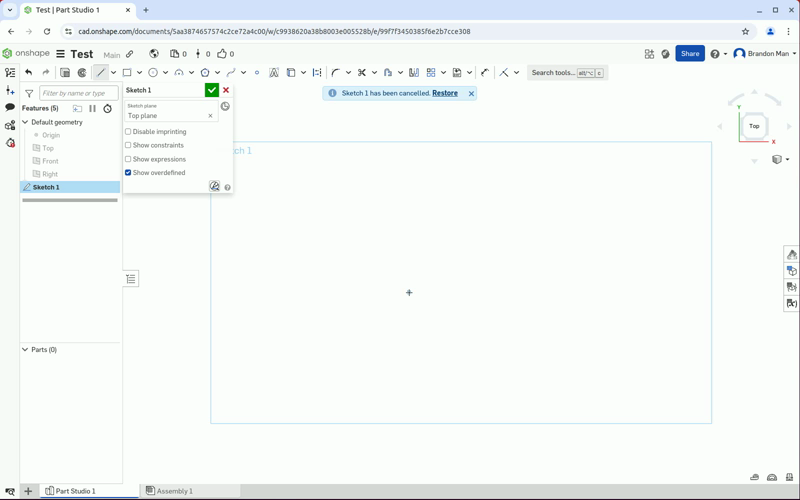
key_down(shift)
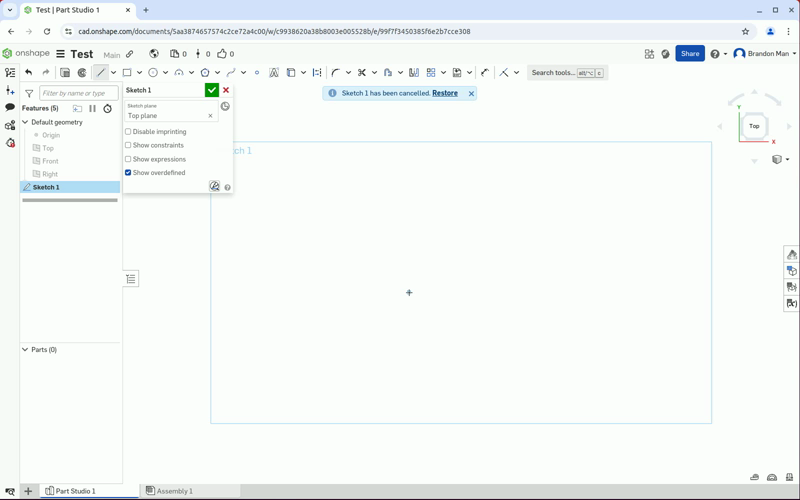
mouse_move(439, 292)
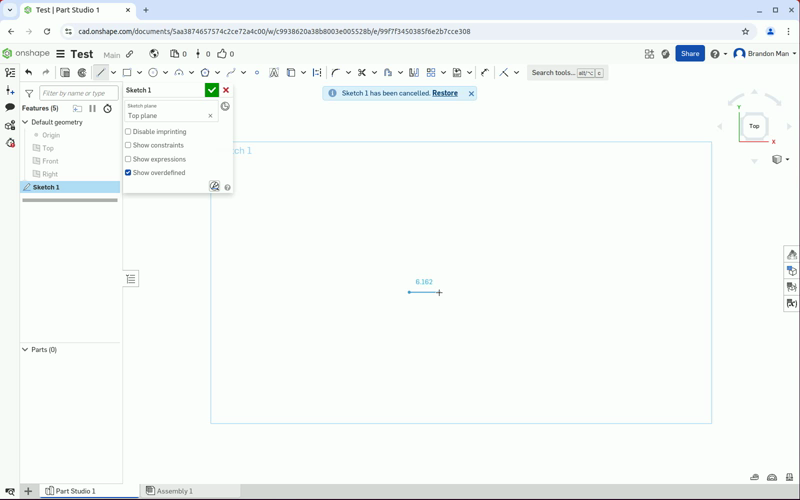
mouse_move(451, 292)
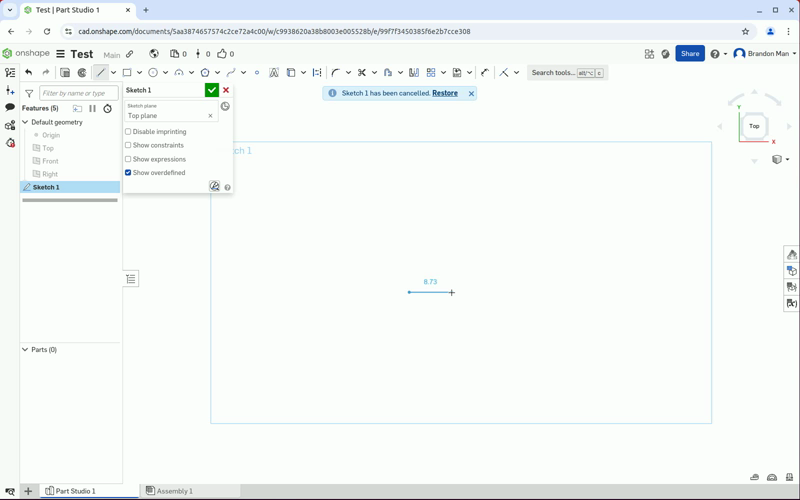
click(451, 292)
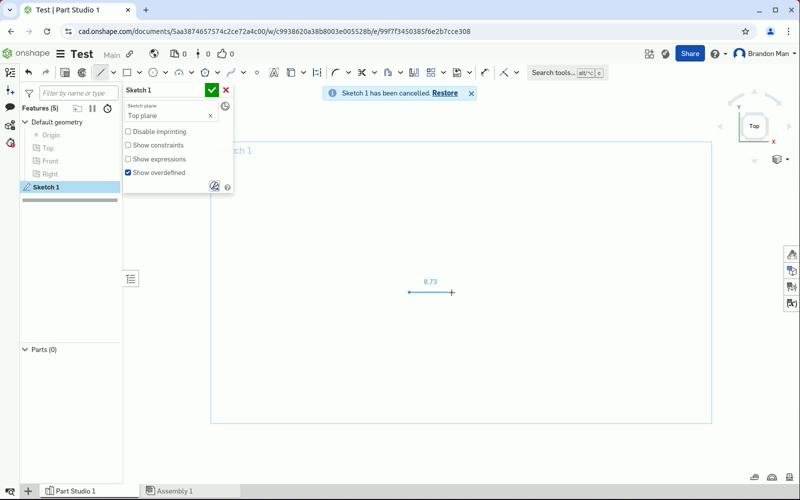
key_up(shift)
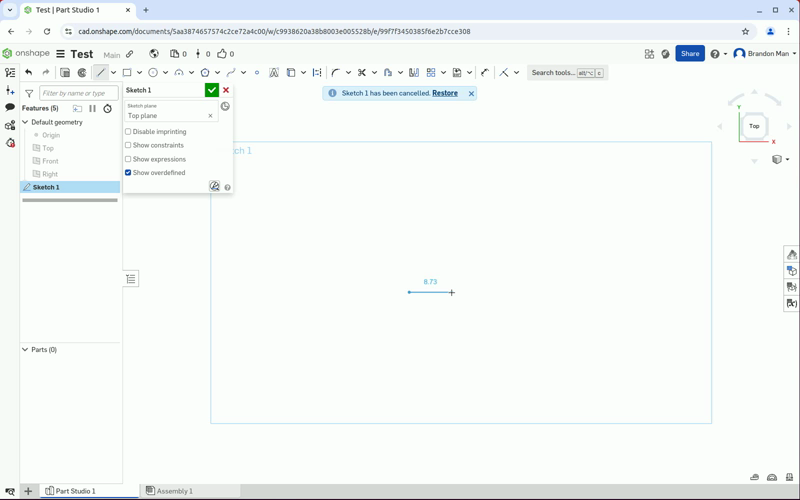
key_down(shift)
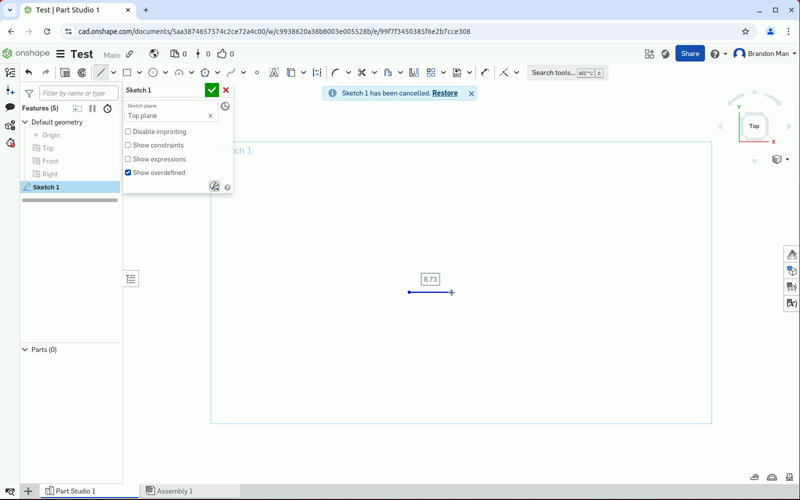
mouse_move(451, 170)
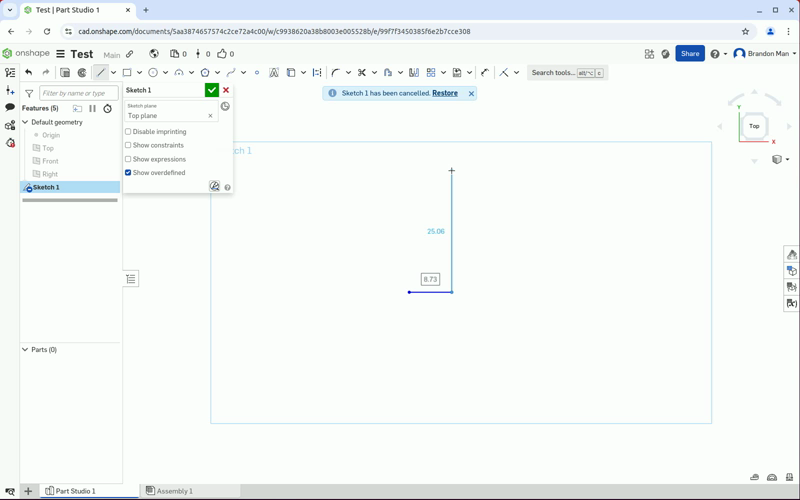
click(451, 170)
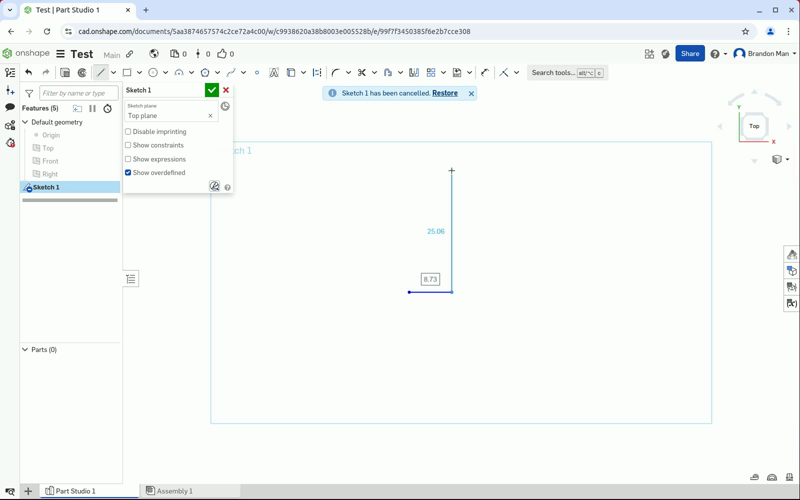
key_up(shift)
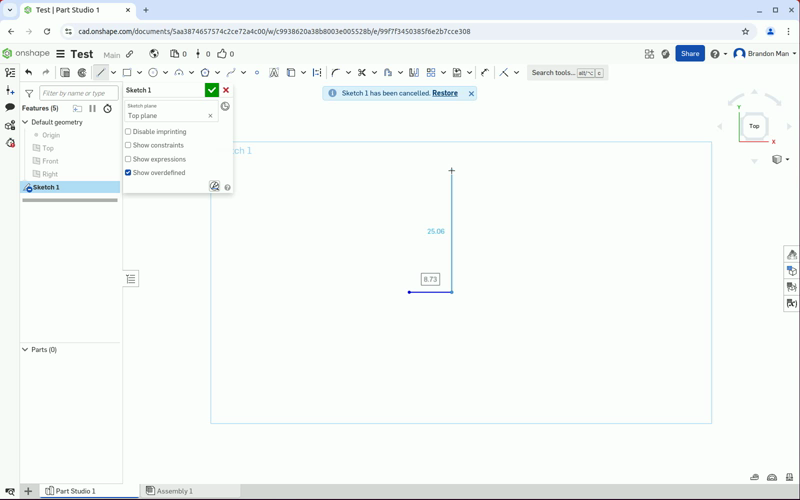
key_down(shift)
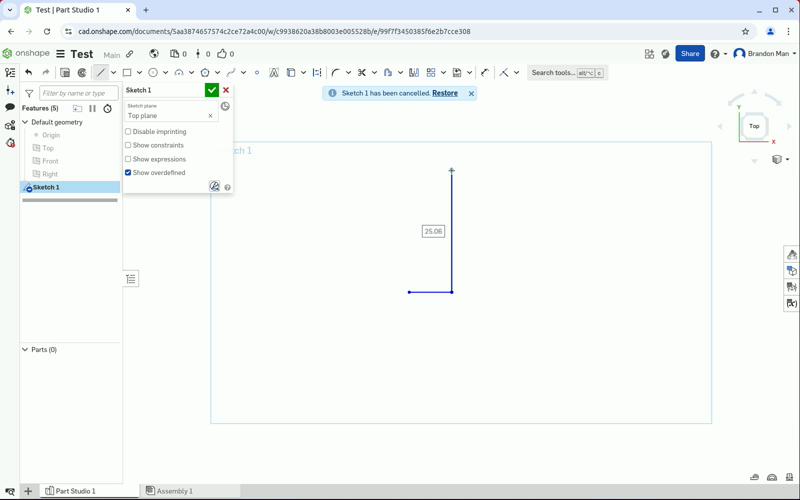
mouse_move(481, 170)
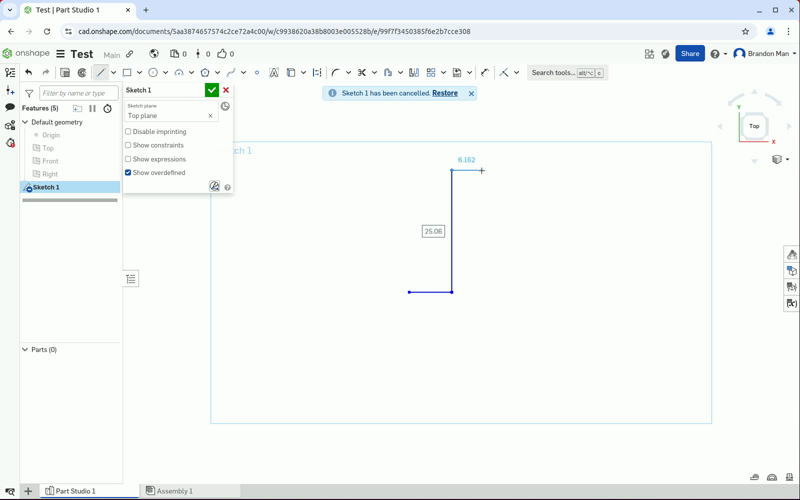
mouse_move(409, 170)
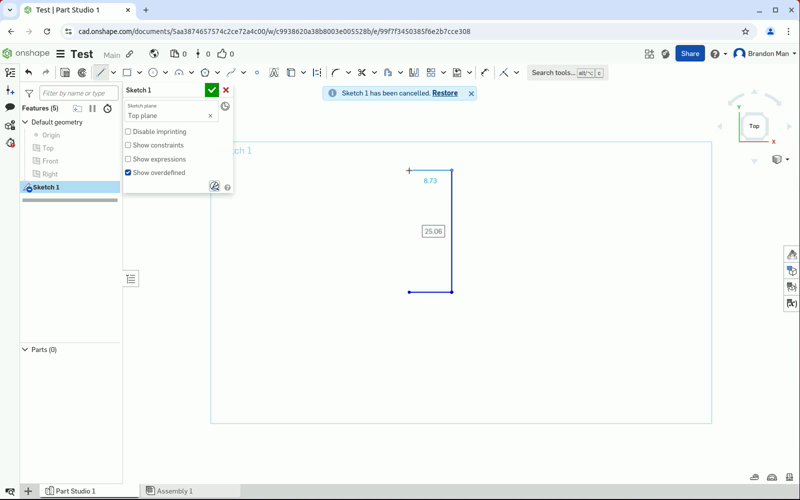
click(409, 170)
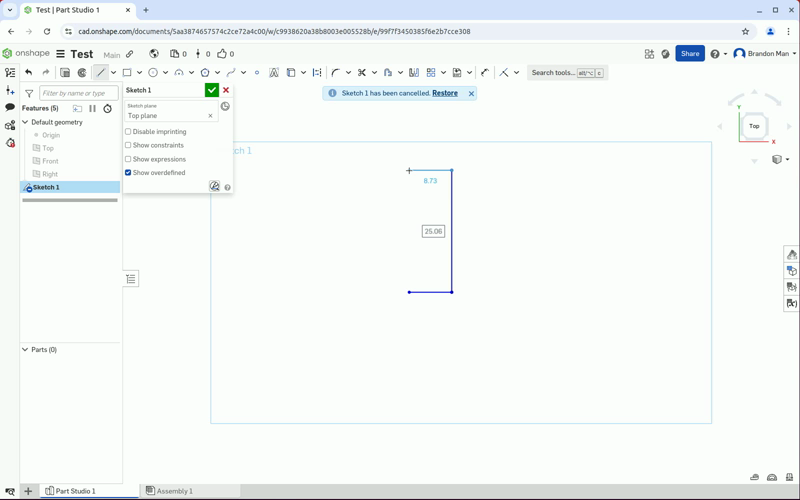
key_up(shift)
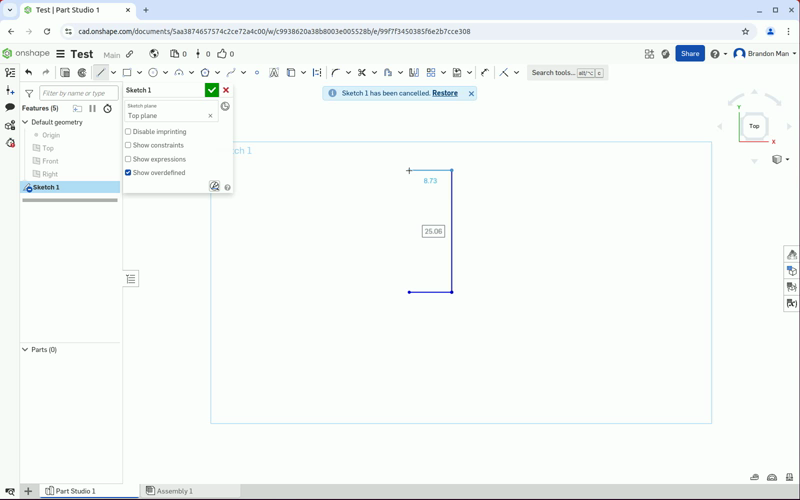
key_down(shift)
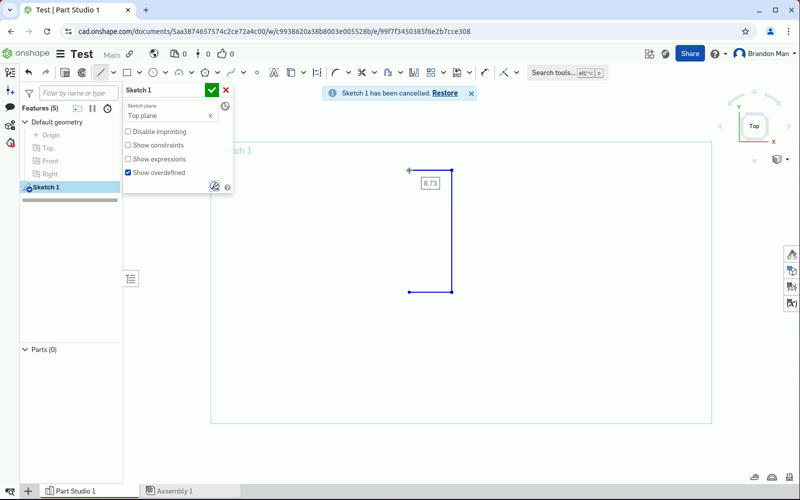
mouse_move(409, 292)
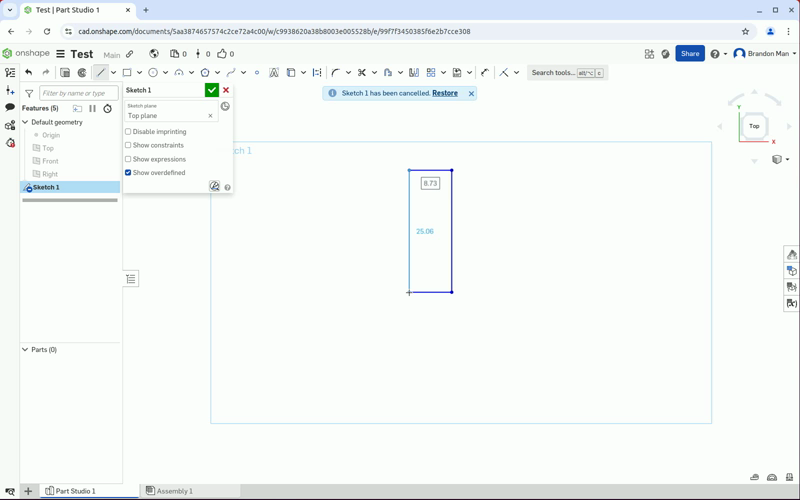
key_up(shift)
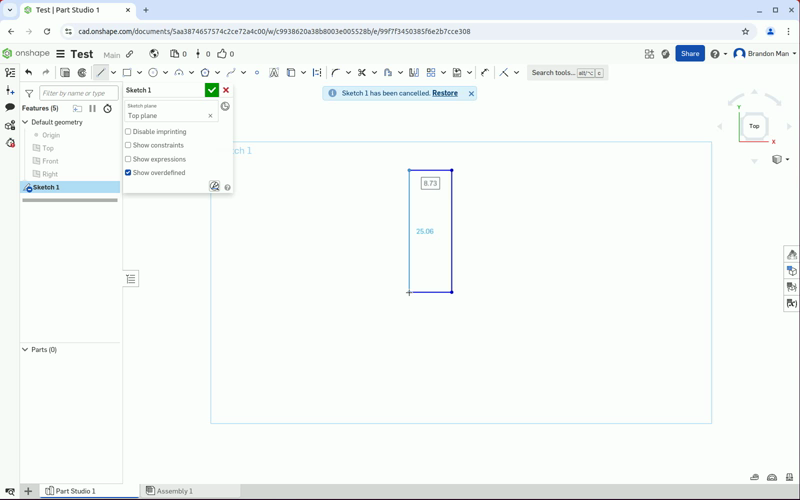
click(409, 292)
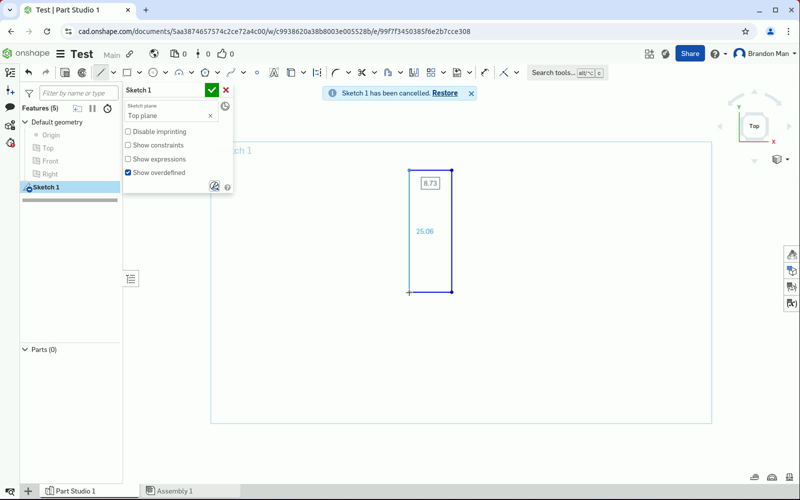
key(esc)
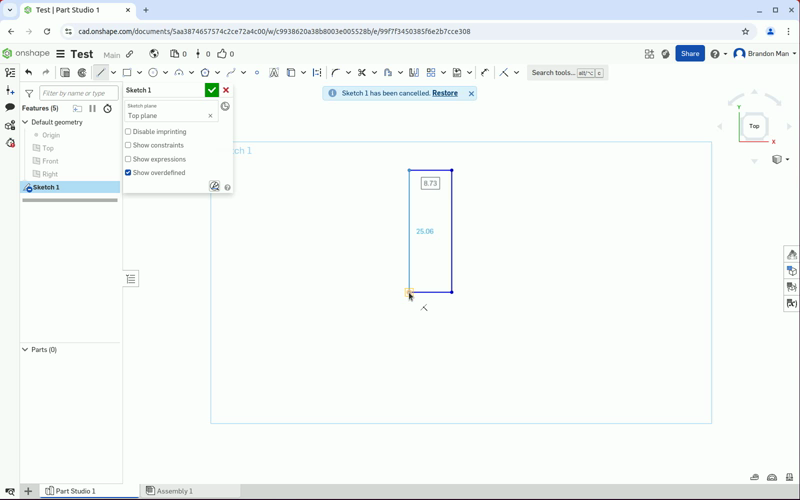
key(c)
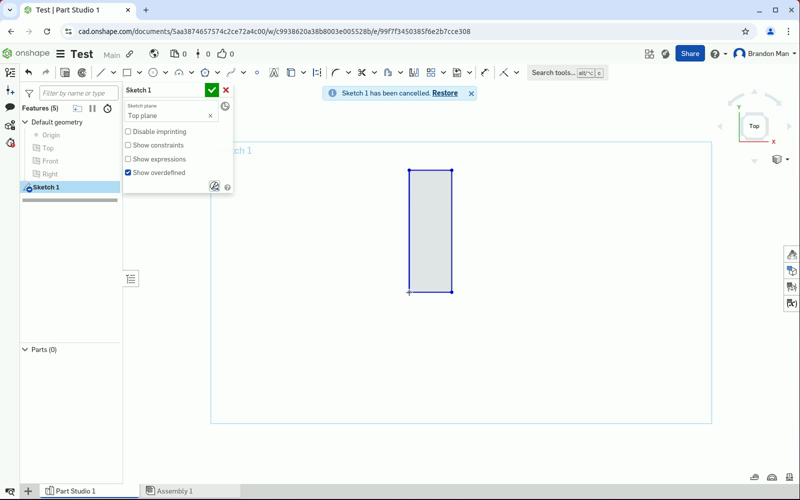
key_down(shift)
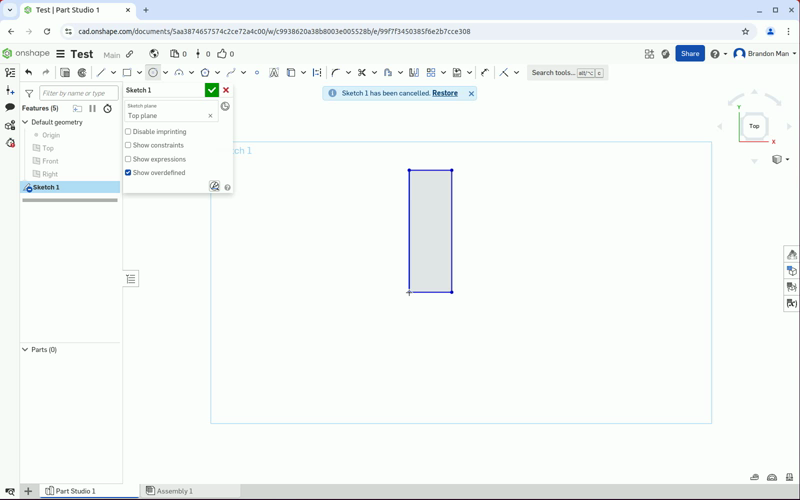
mouse_move(431, 267)
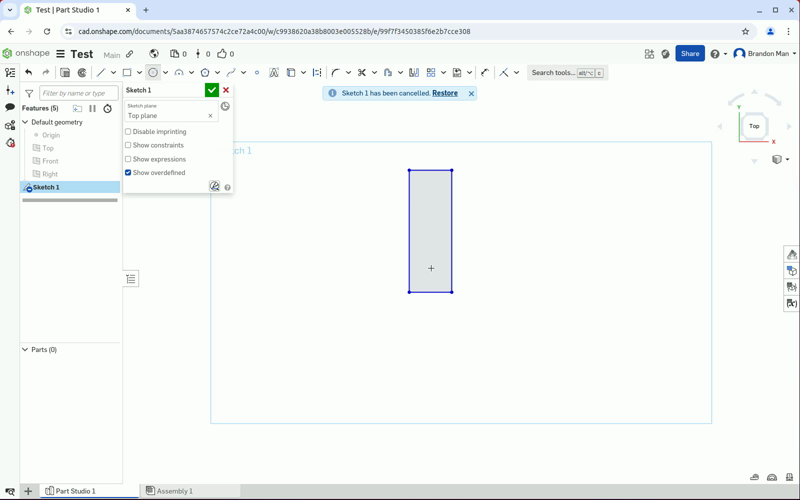
click(431, 267)
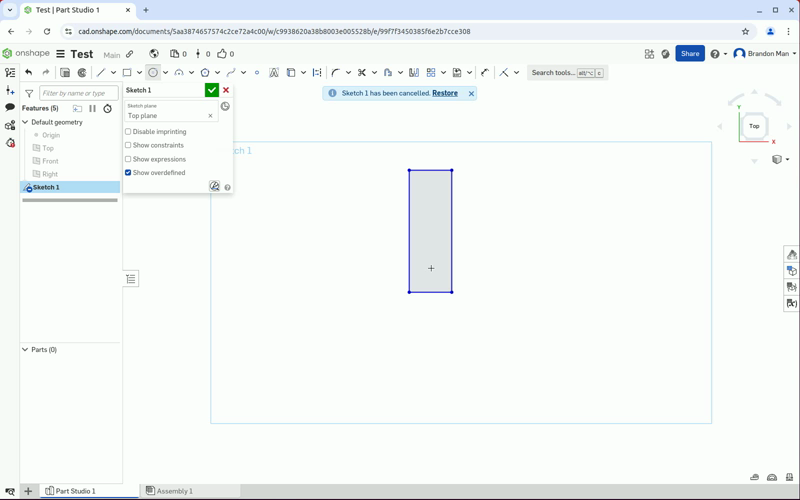
key_up(shift)
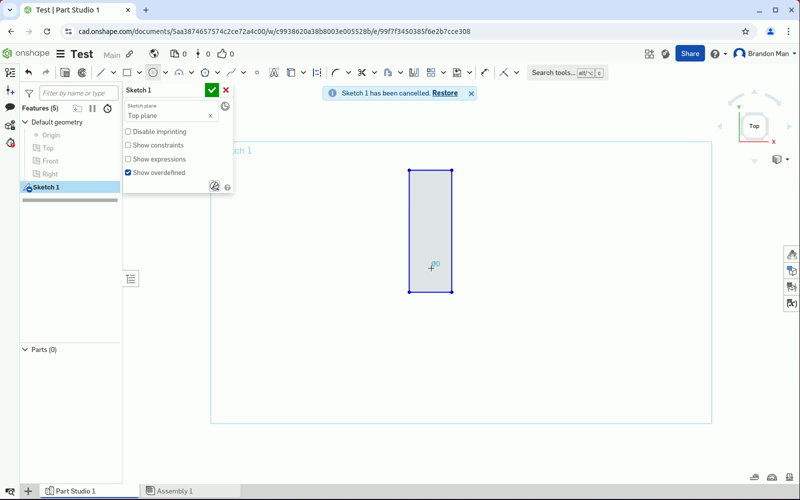
mouse_move(433, 267)
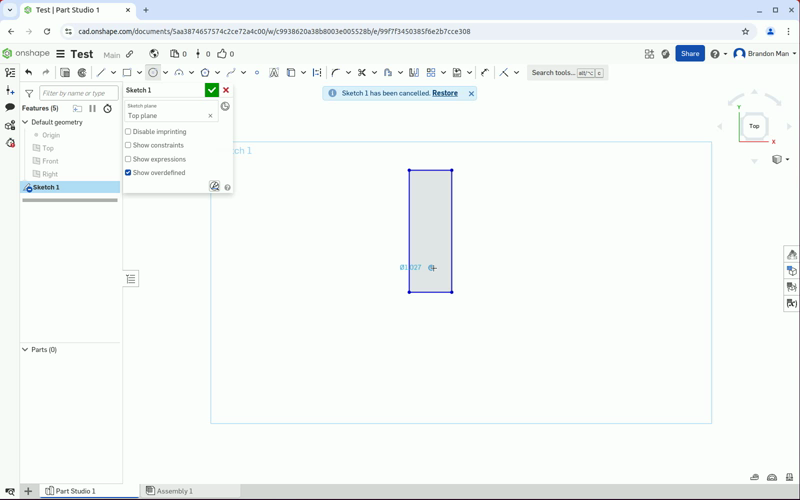
scroll(6)
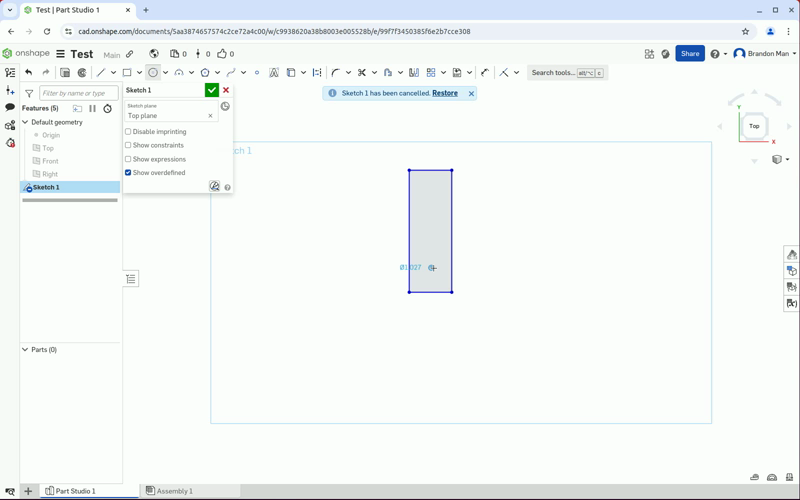
scroll(6)
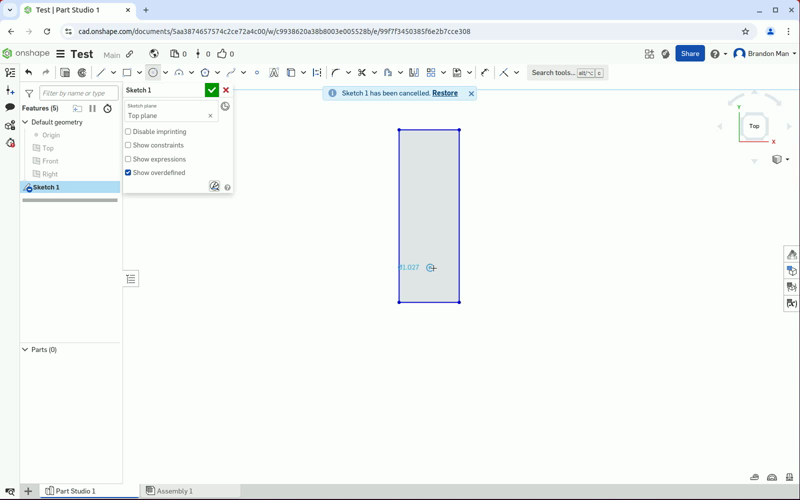
scroll(6)
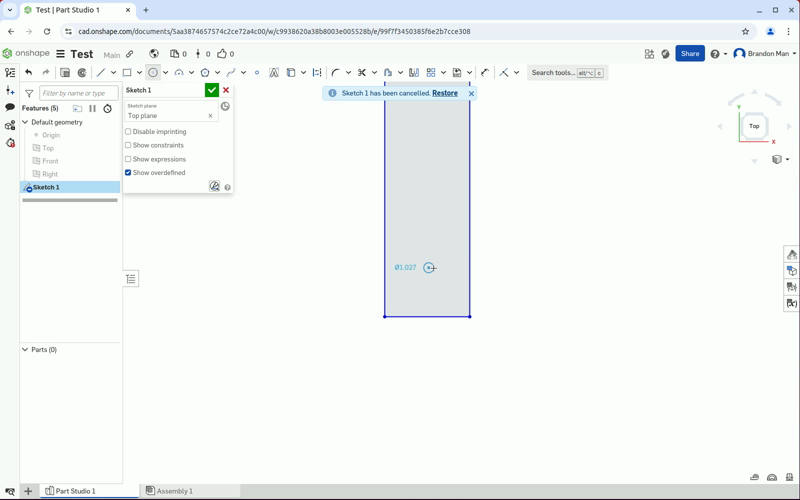
scroll(6)
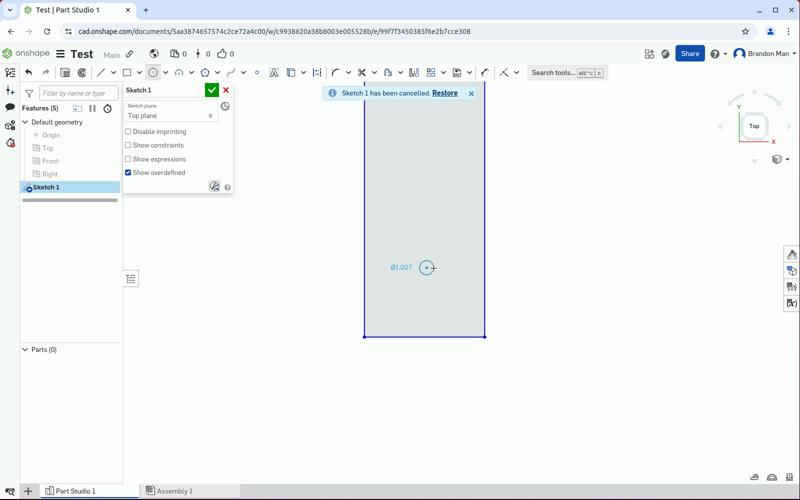
scroll(6)
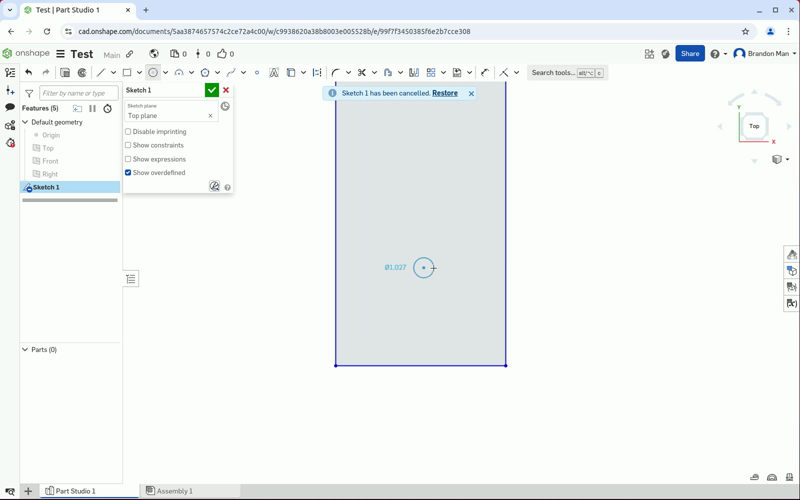
scroll(6)
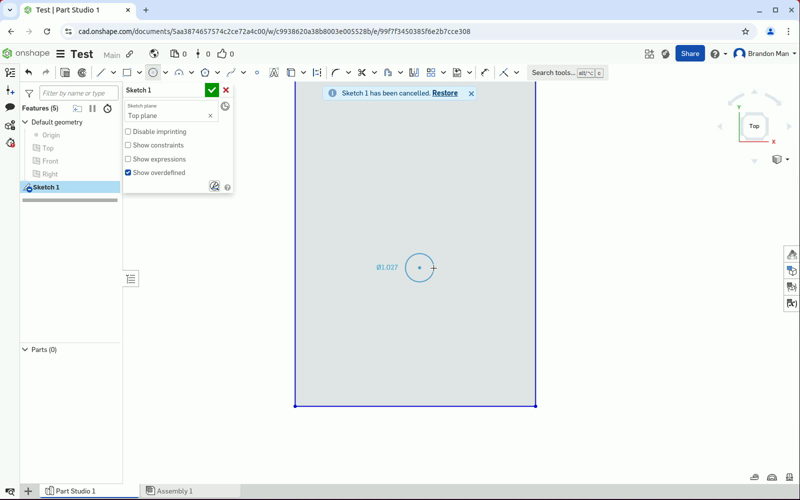
scroll(6)
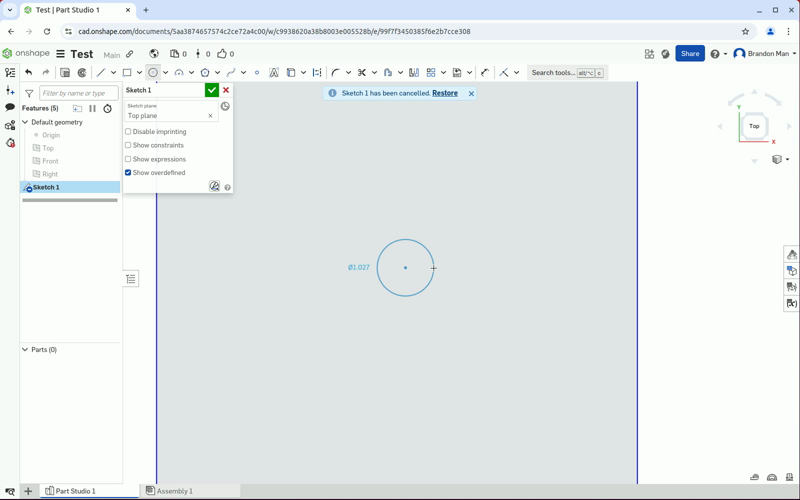
click(433, 267)
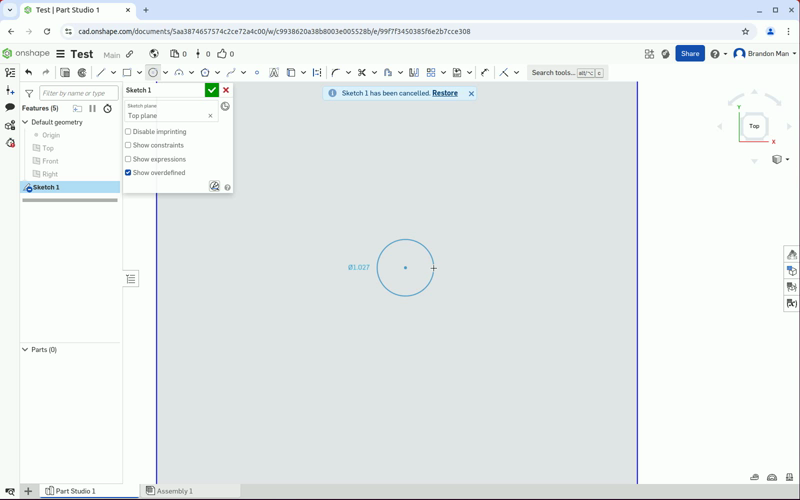
scroll(-6)
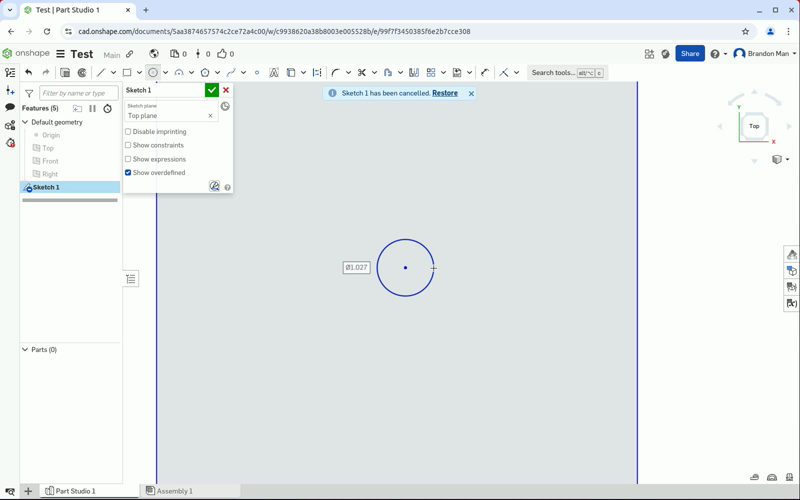
scroll(-6)
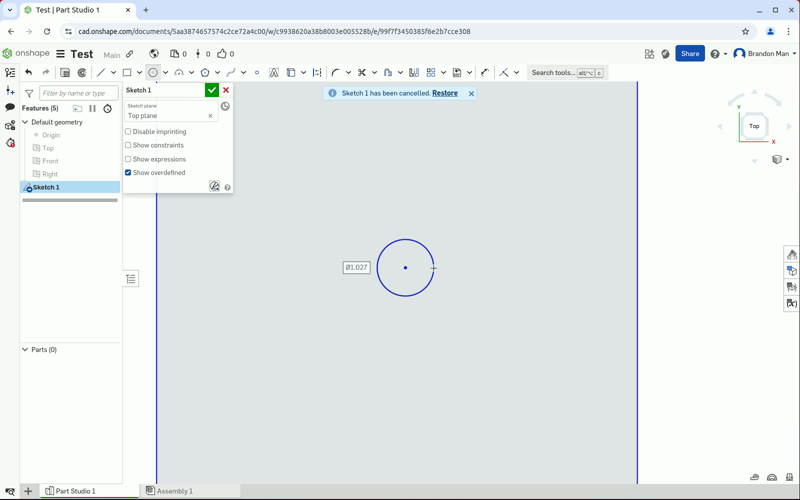
scroll(-6)
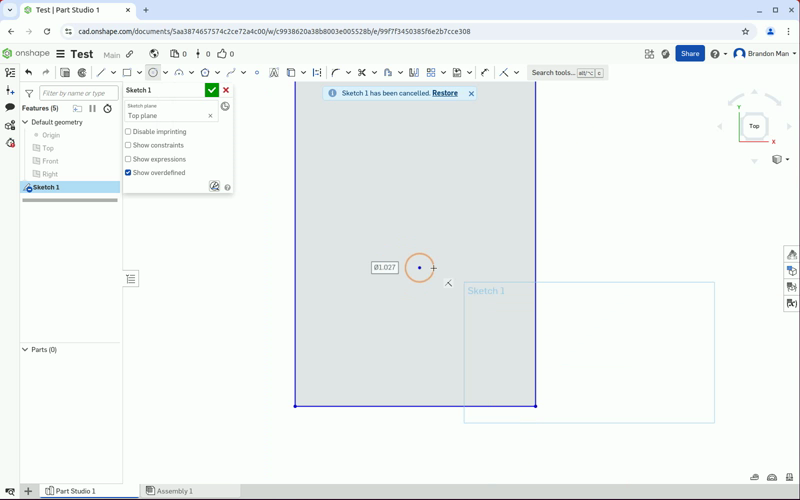
scroll(-6)
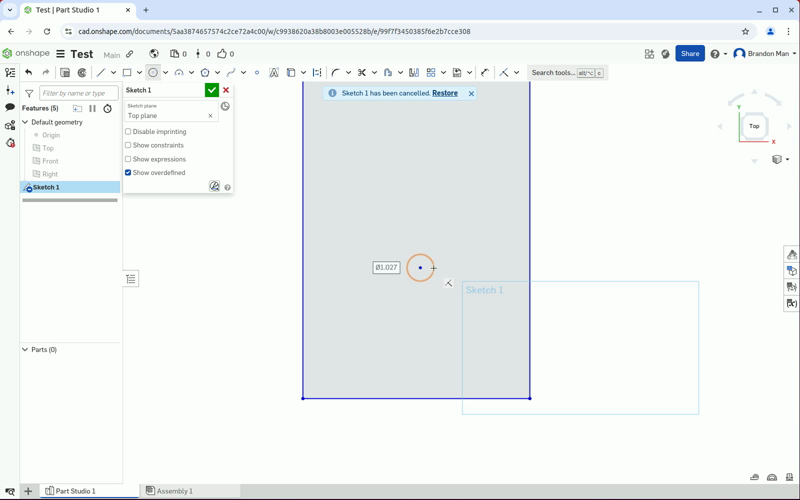
scroll(-6)
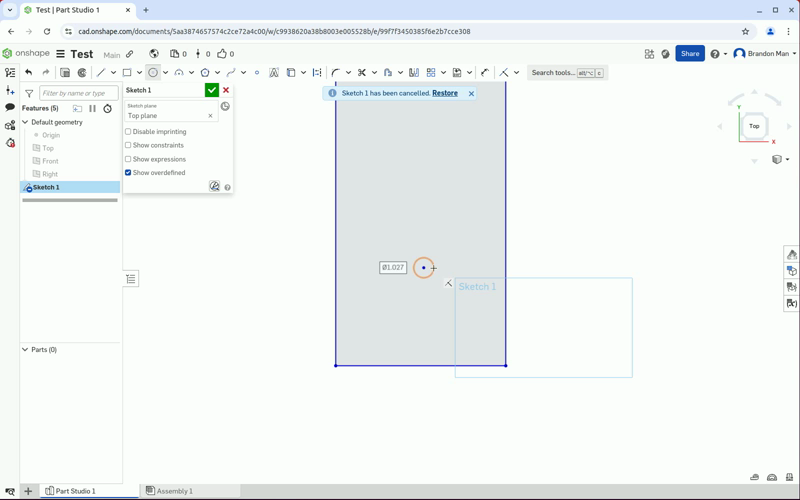
scroll(-6)
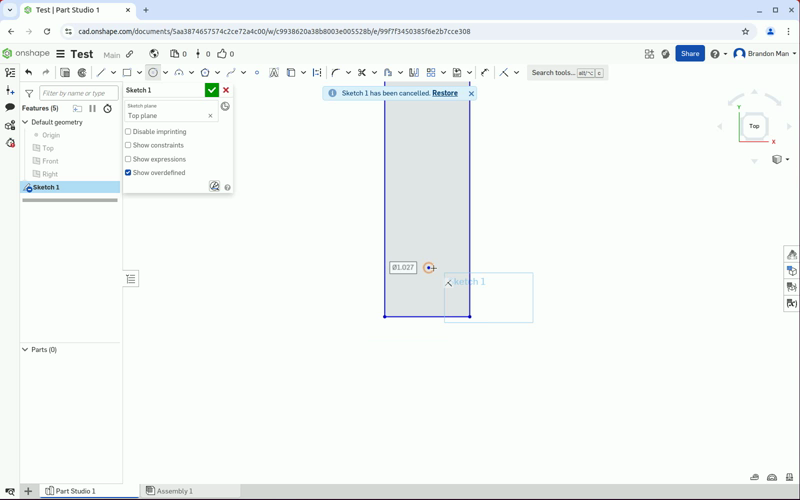
scroll(-6)
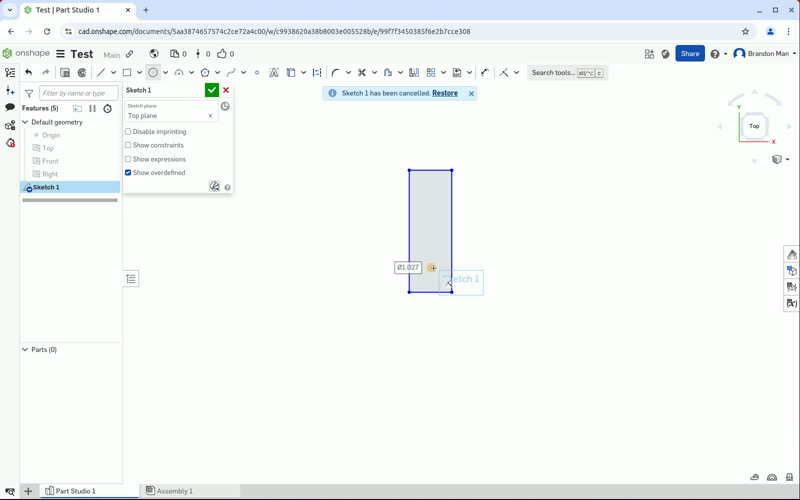
key(esc)
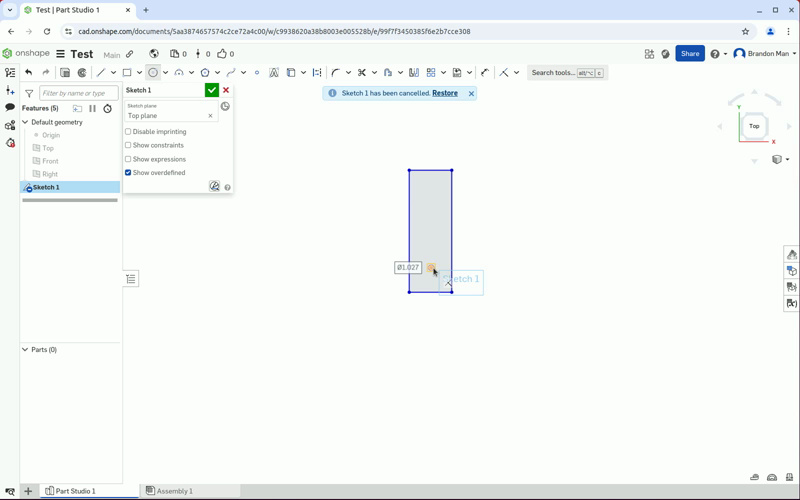
key(c)
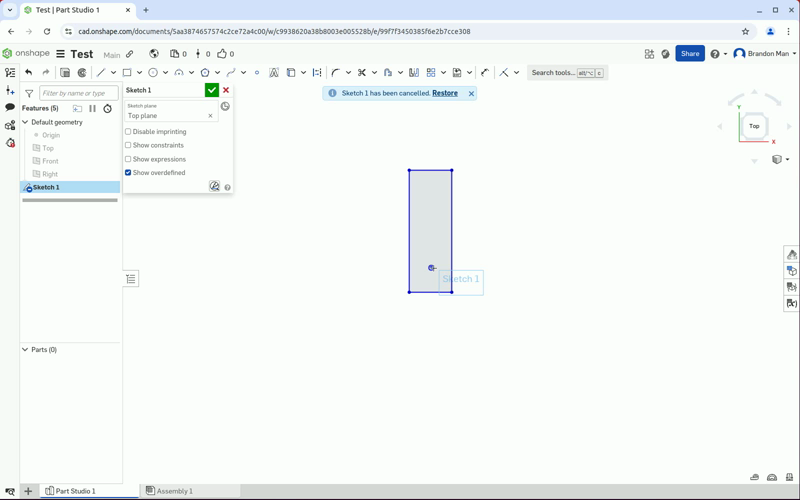
key_down(shift)
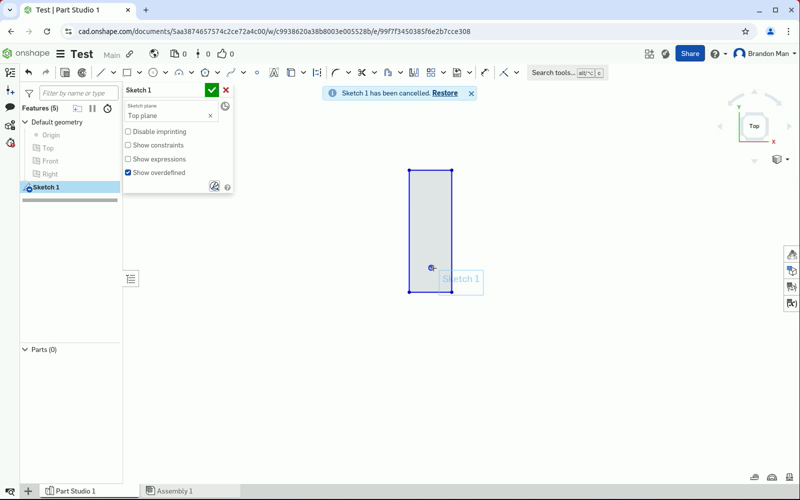
mouse_move(431, 194)
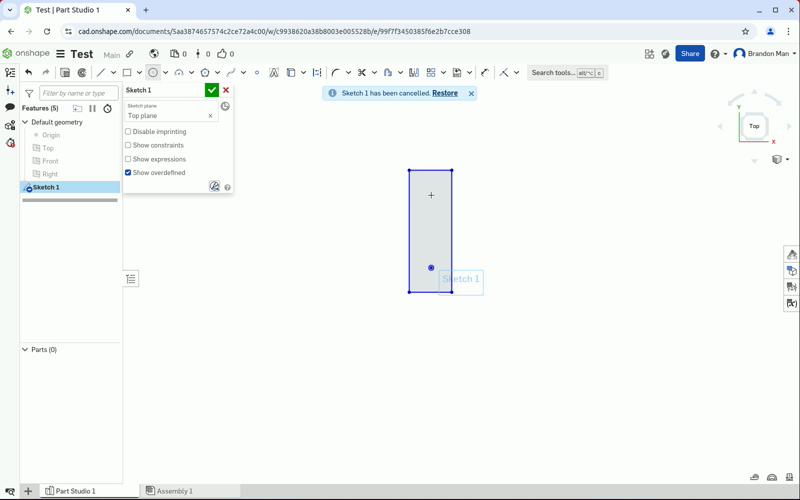
click(431, 194)
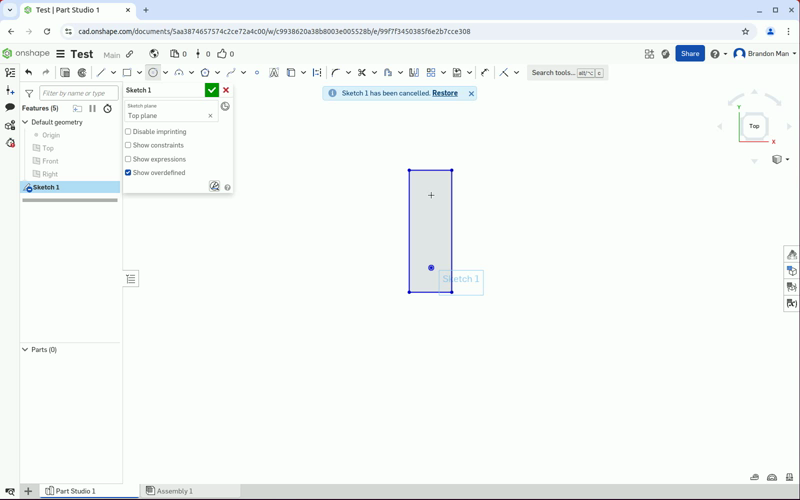
key_up(shift)
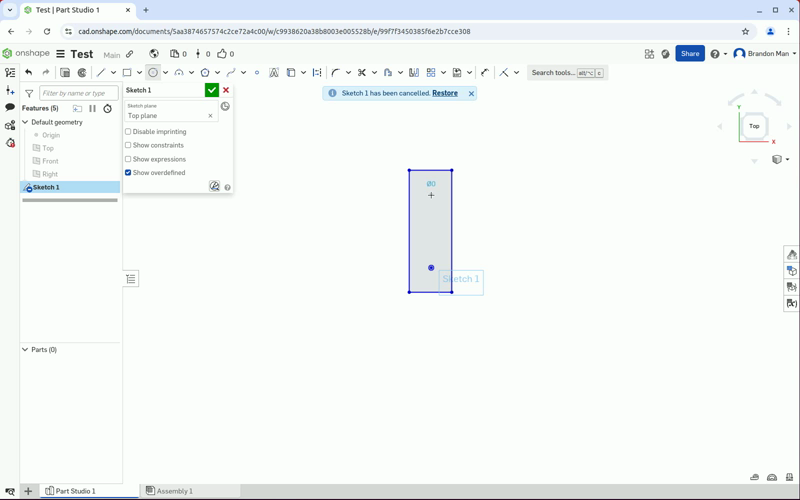
mouse_move(433, 194)
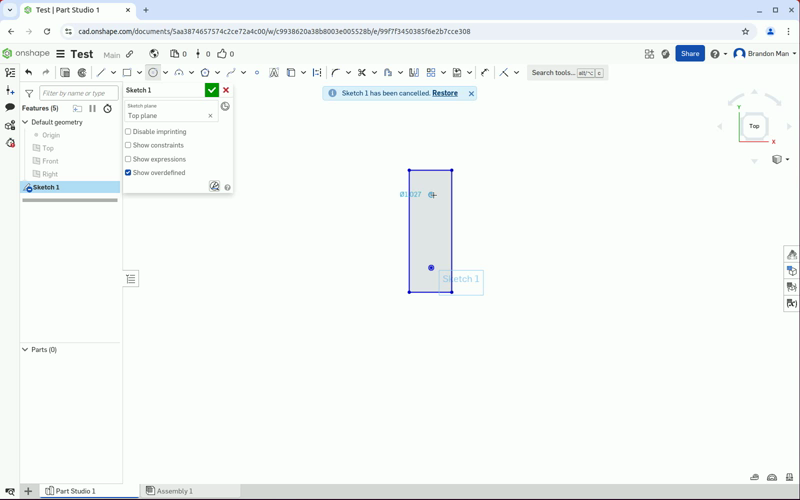
scroll(6)
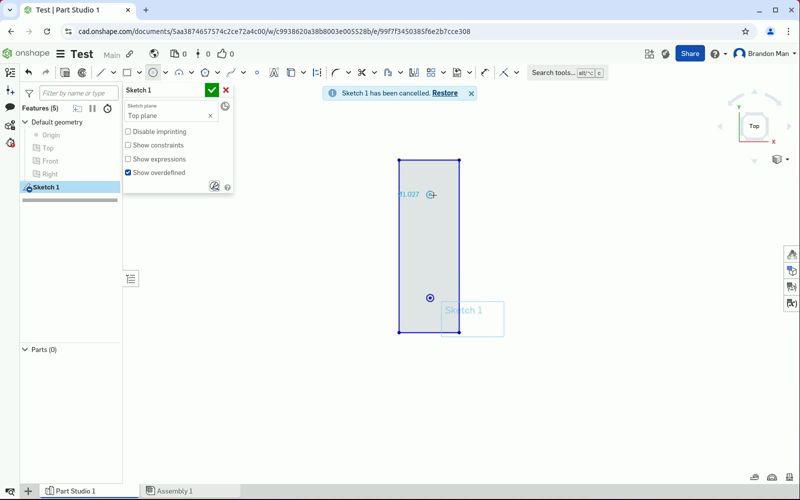
scroll(6)
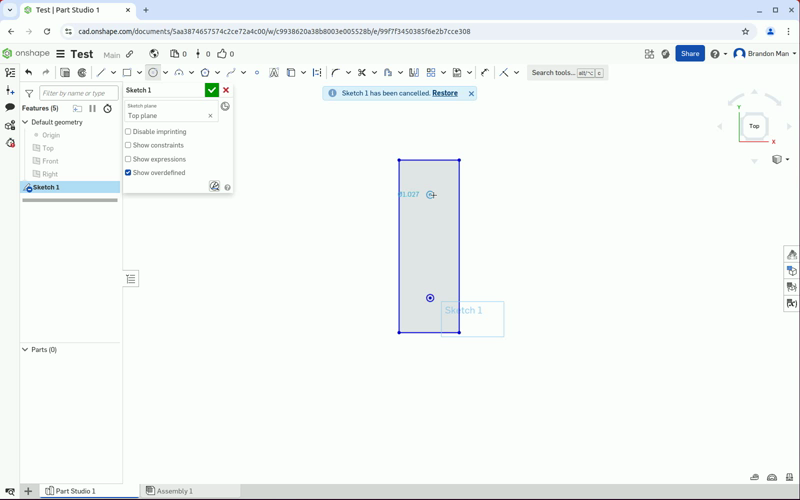
scroll(6)
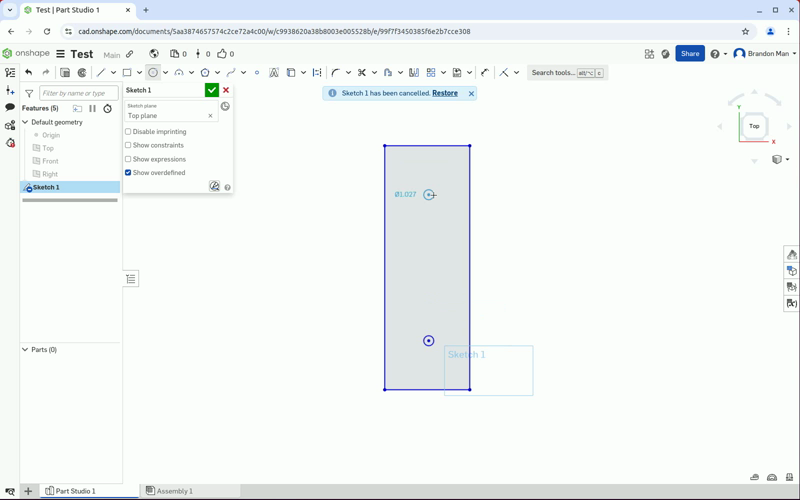
scroll(6)
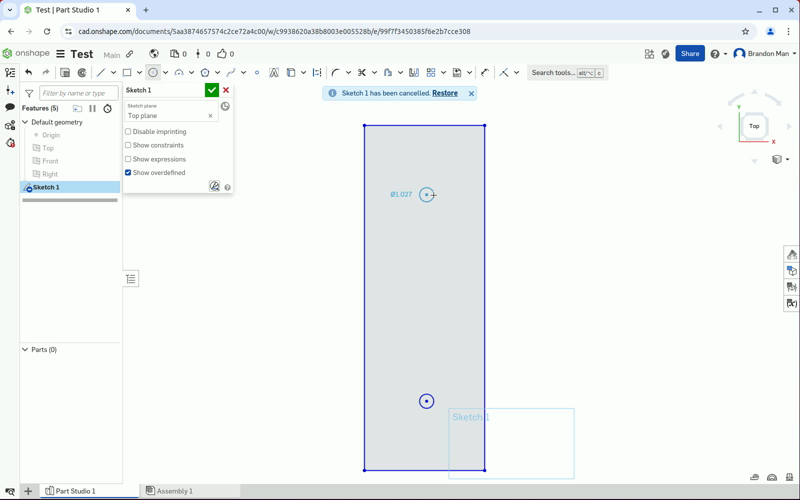
scroll(6)
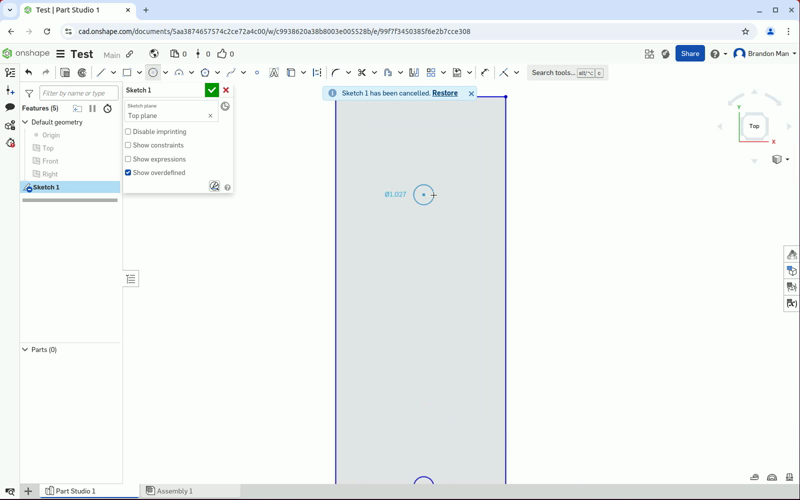
scroll(6)
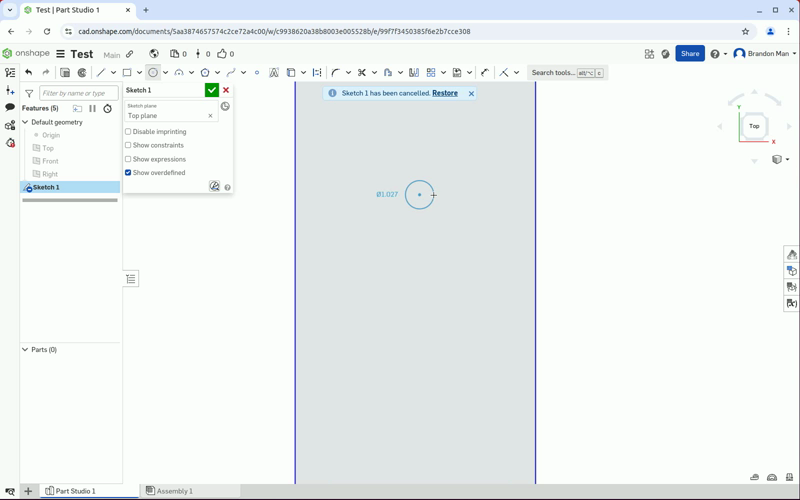
scroll(6)
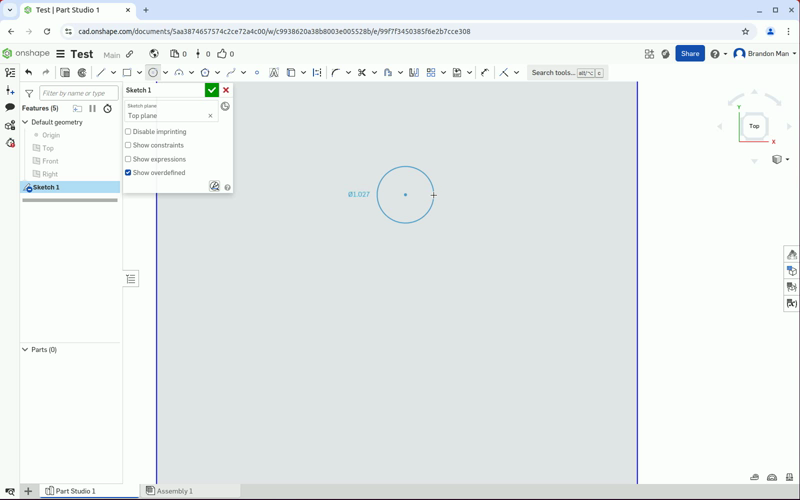
click(433, 194)
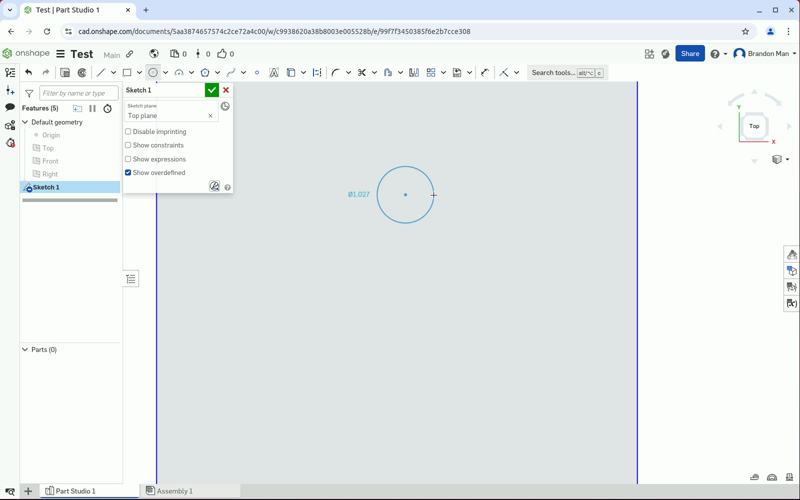
scroll(-6)
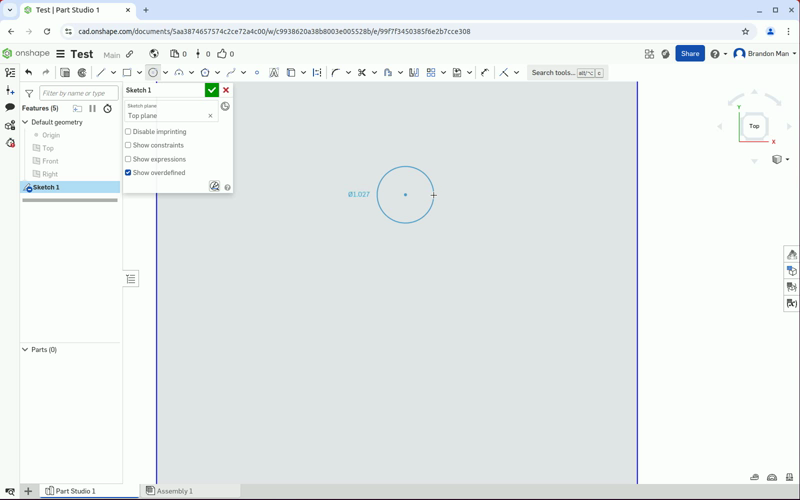
scroll(-6)
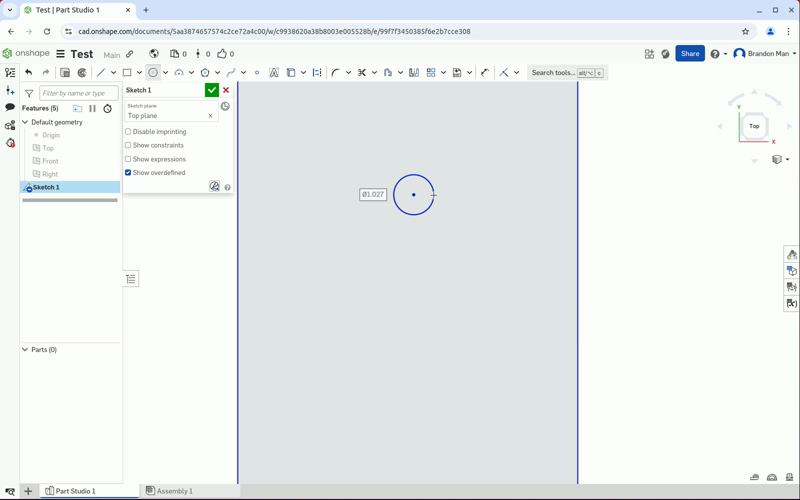
scroll(-6)
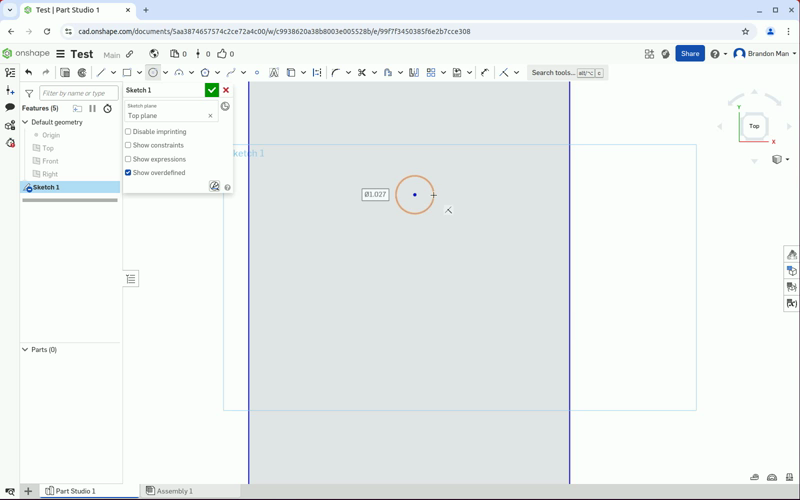
scroll(-6)
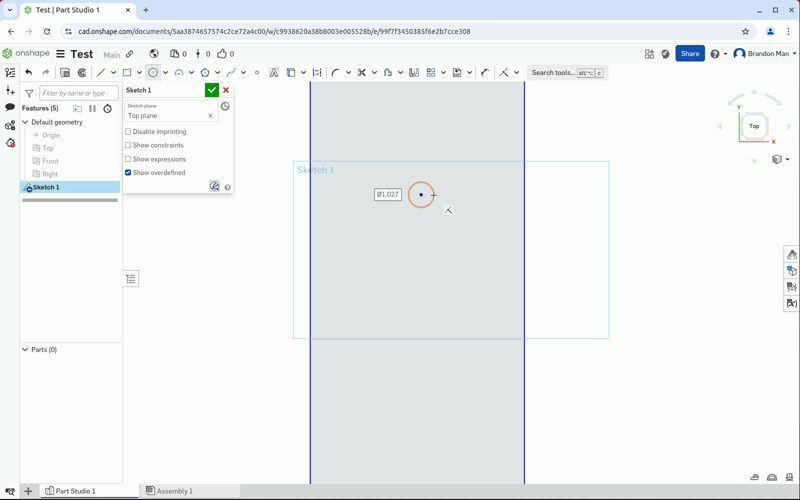
scroll(-6)
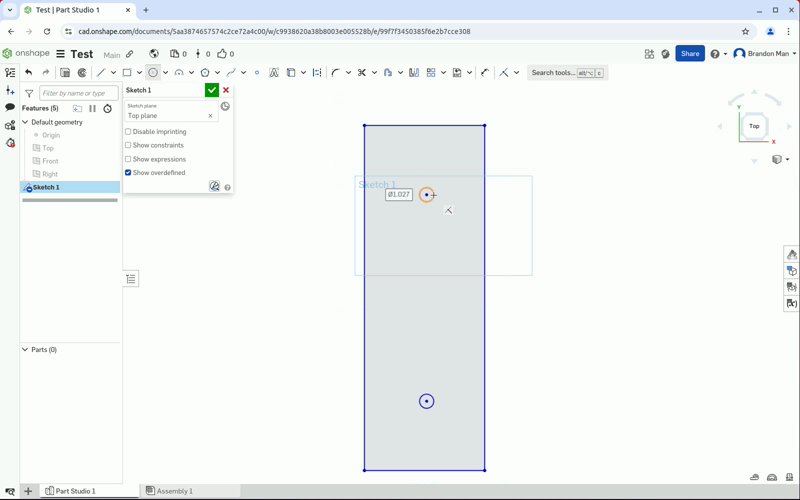
scroll(-6)
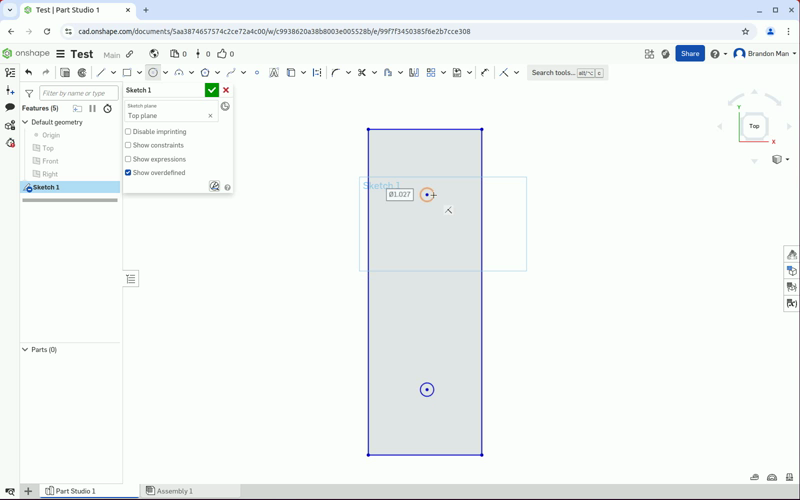
scroll(-6)
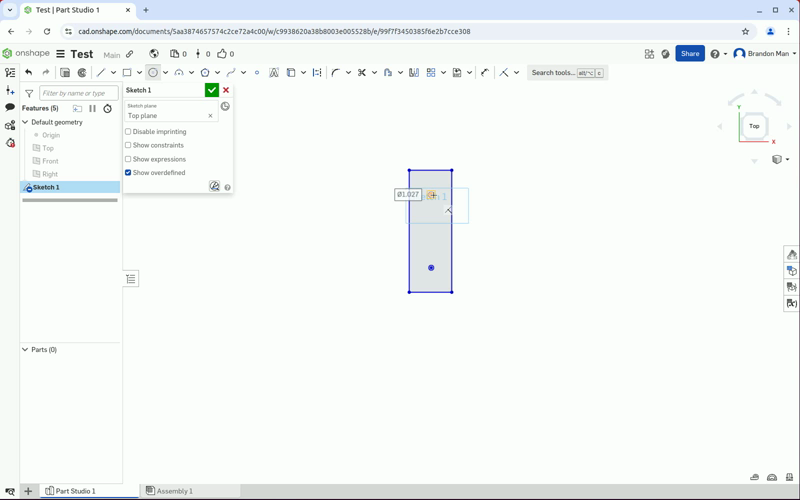
key(esc)
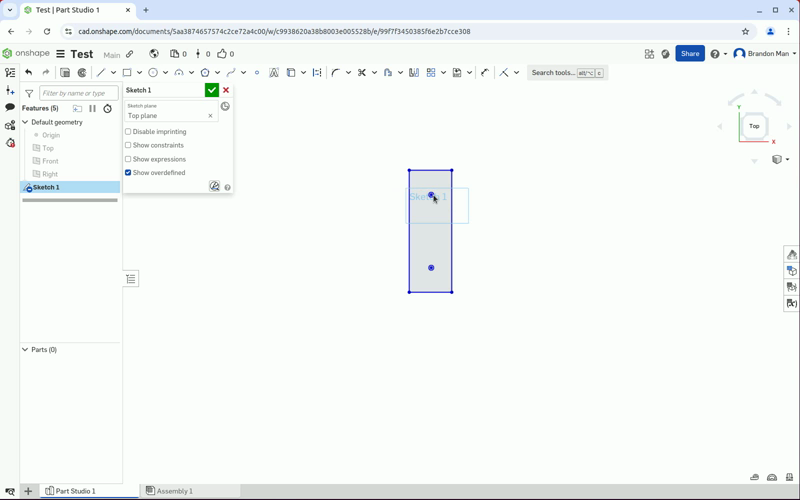
mouse_move(447, 196)
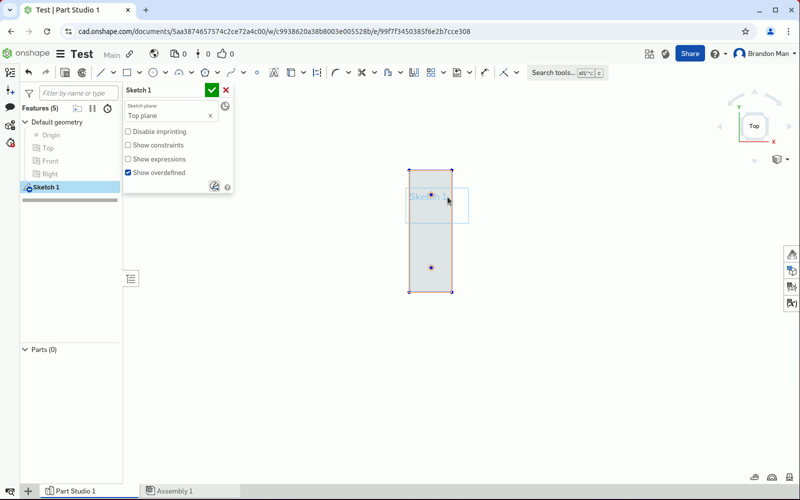
click(447, 196)
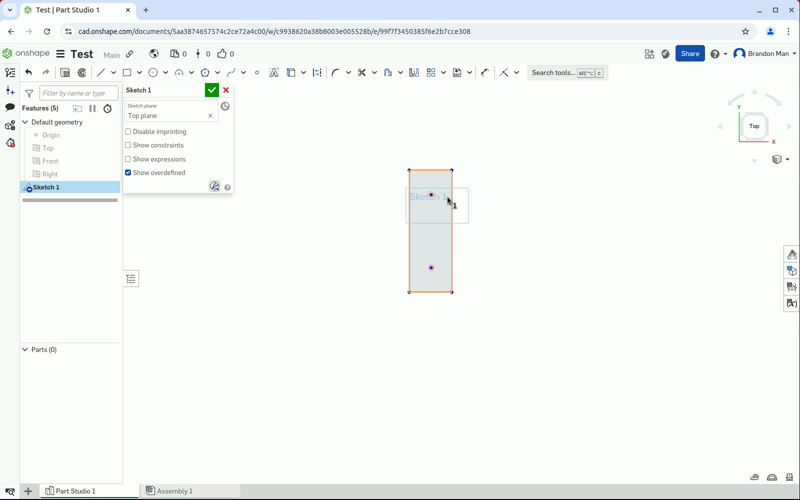
mouse_move(73, 352)
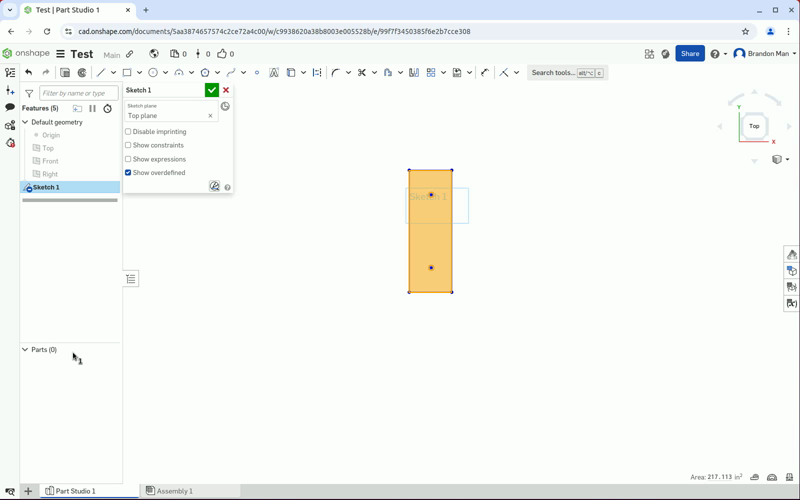
key(shift+y)
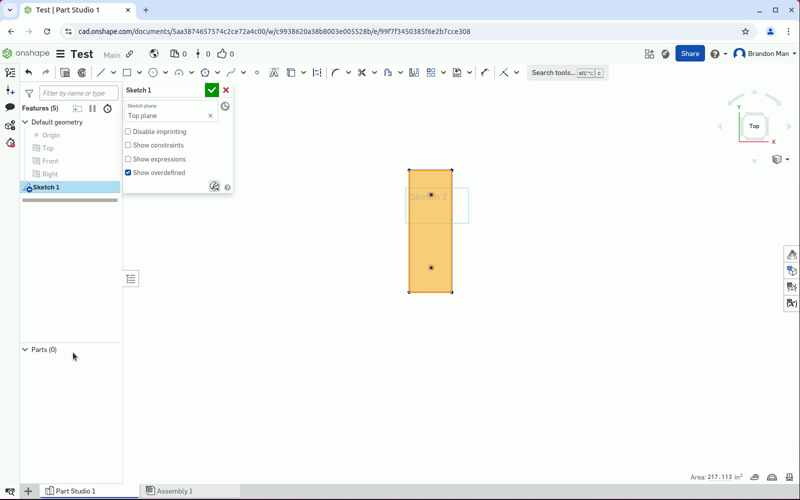
key(shift+e)
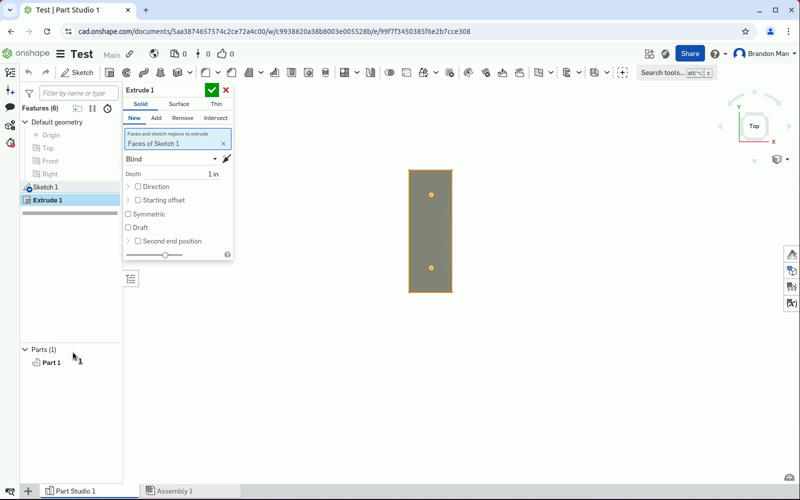
mouse_move(143, 106)
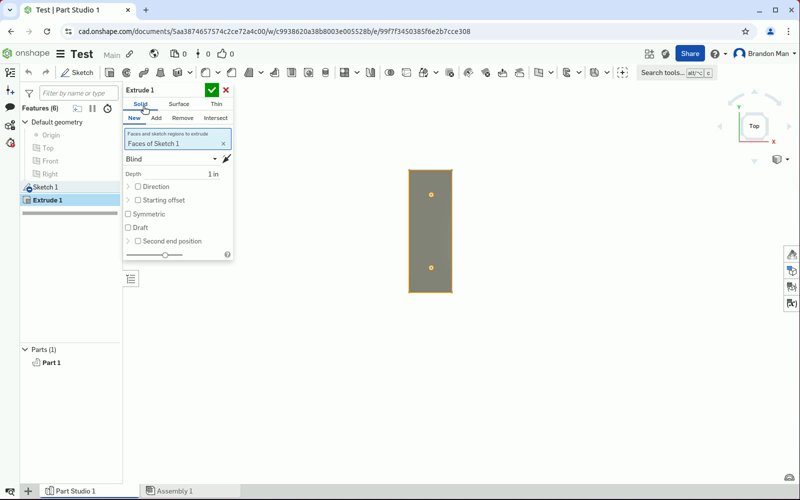
click(143, 106)
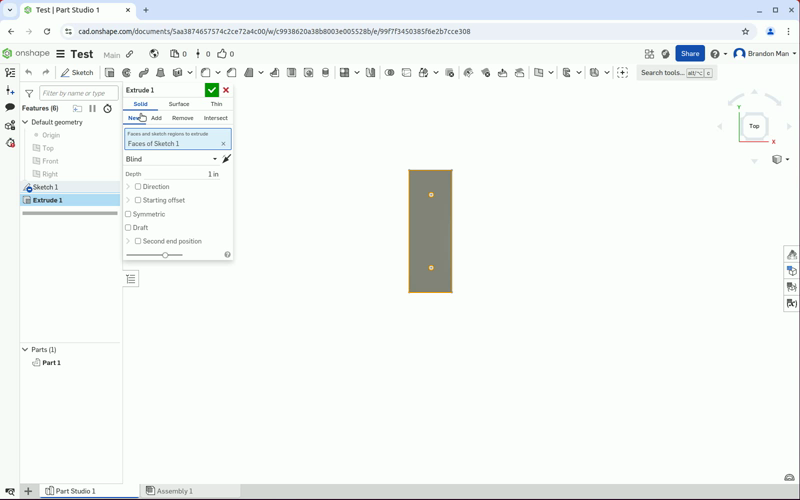
mouse_move(137, 120)
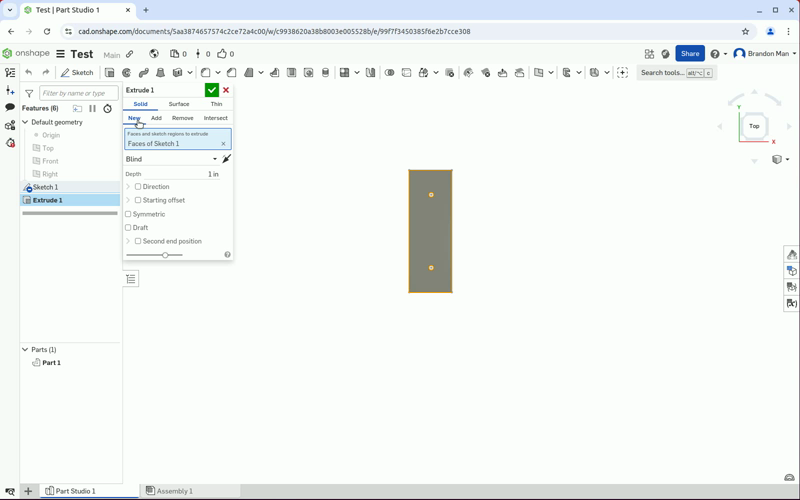
click(137, 120)
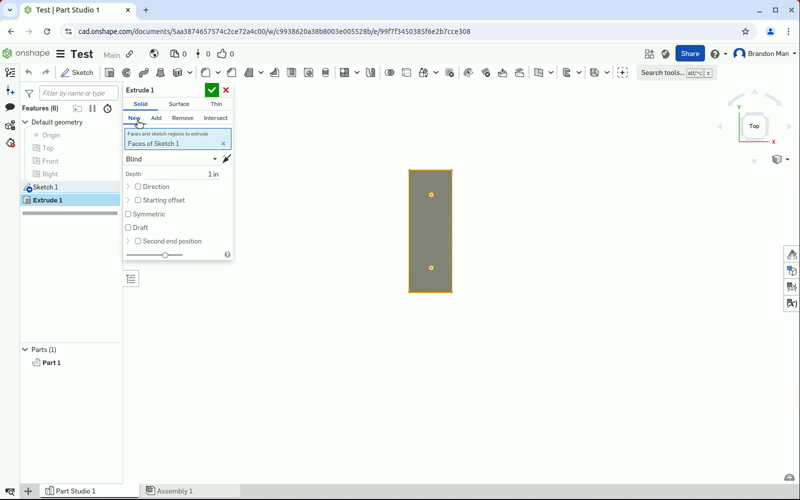
key(tab, 4)
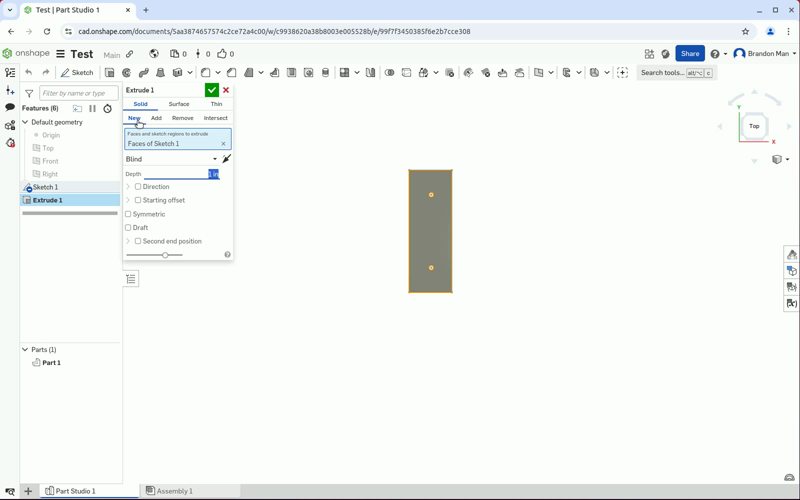
text(0.722)
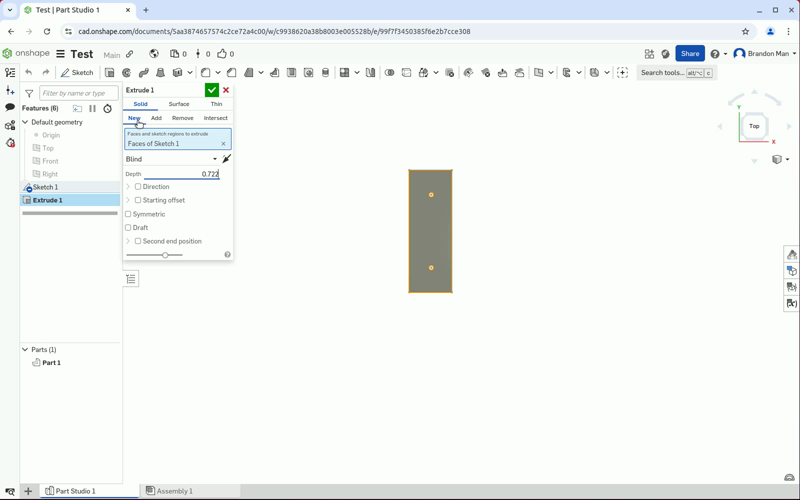
key(enter)
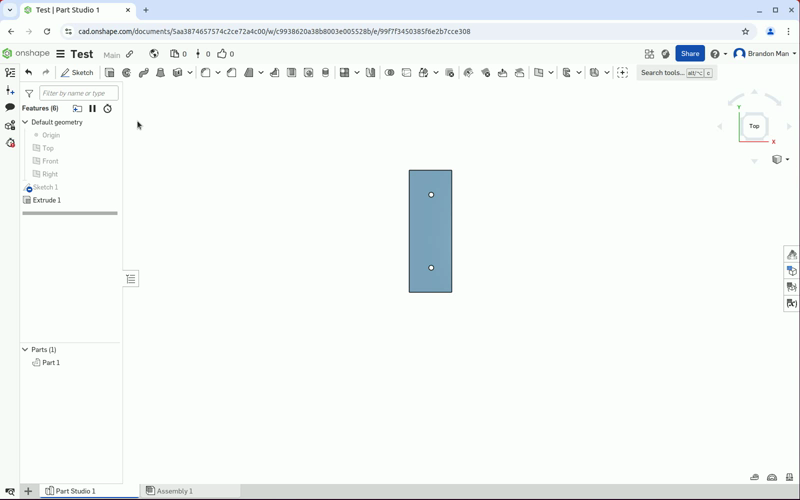
key(shift+h)
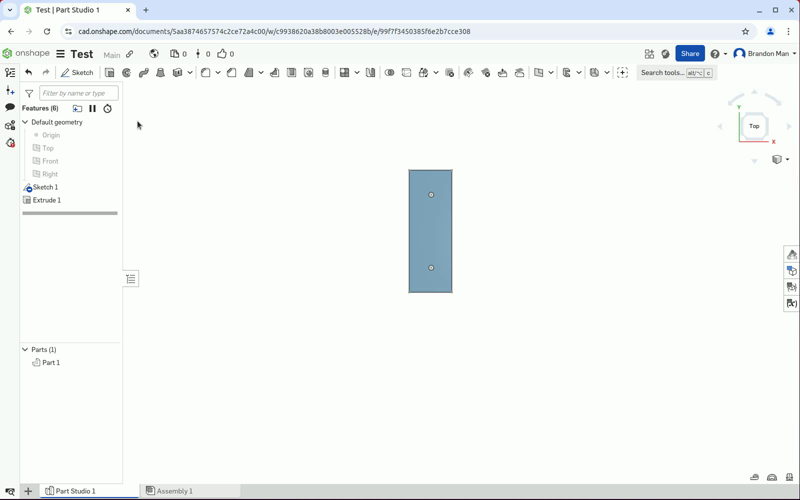
key(shift+h)
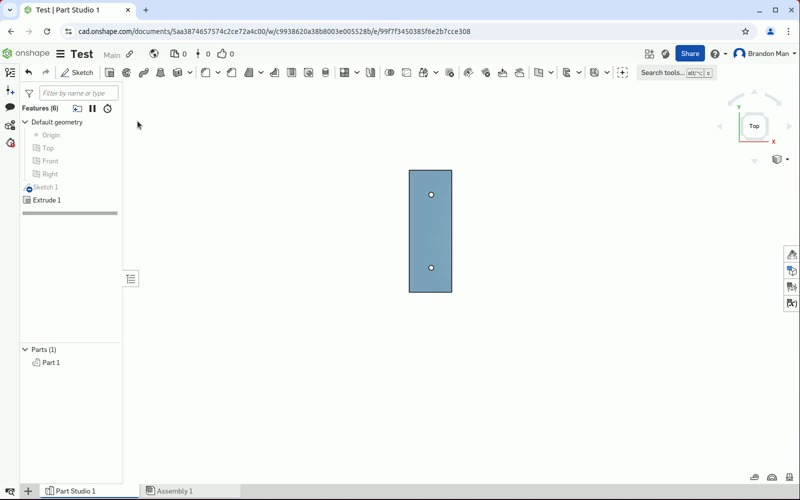
mouse_move(73, 189)
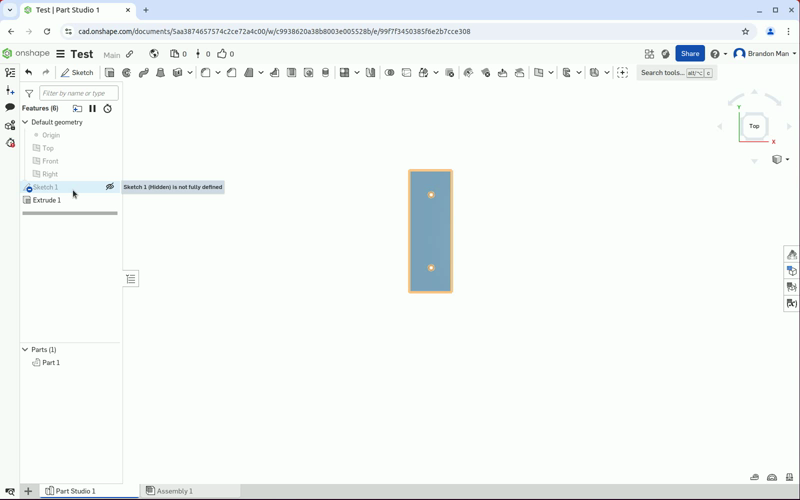
click(73, 189)
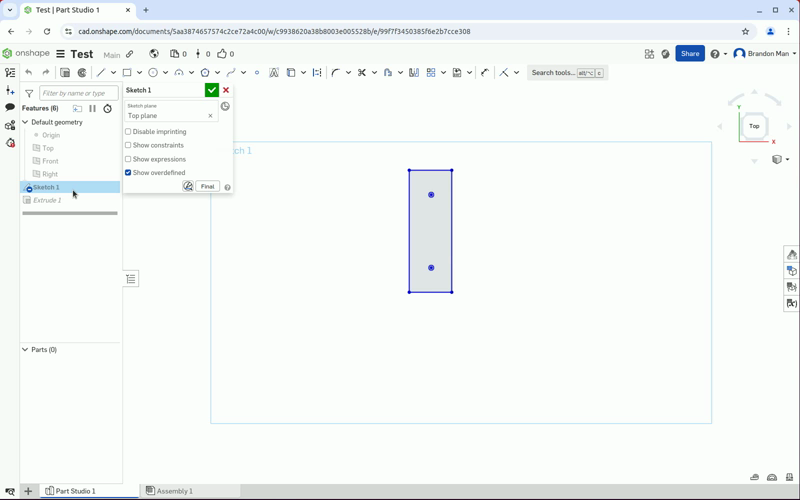
mouse_move(229, 92)
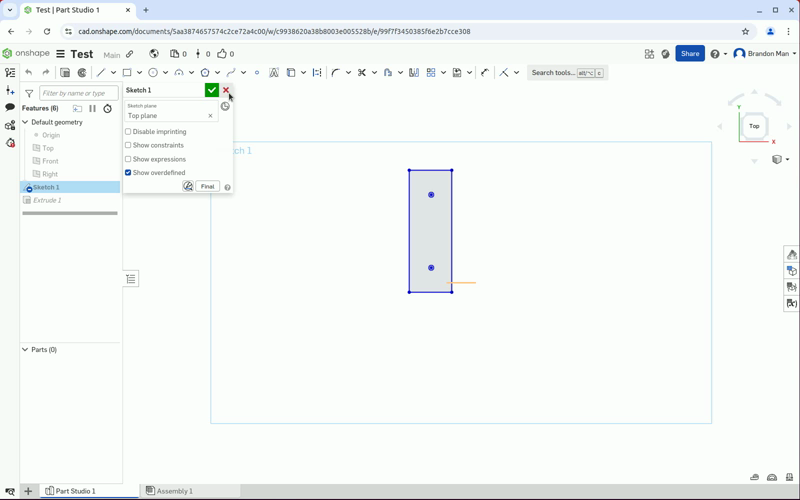
click(229, 92)
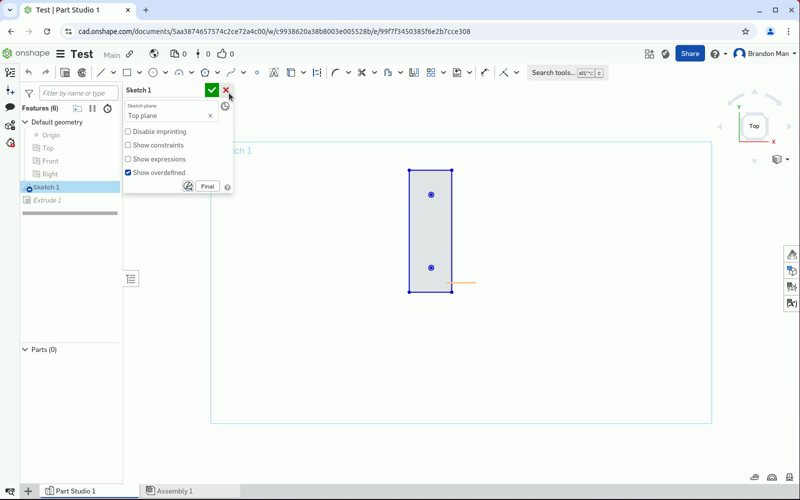
key(shift+s)
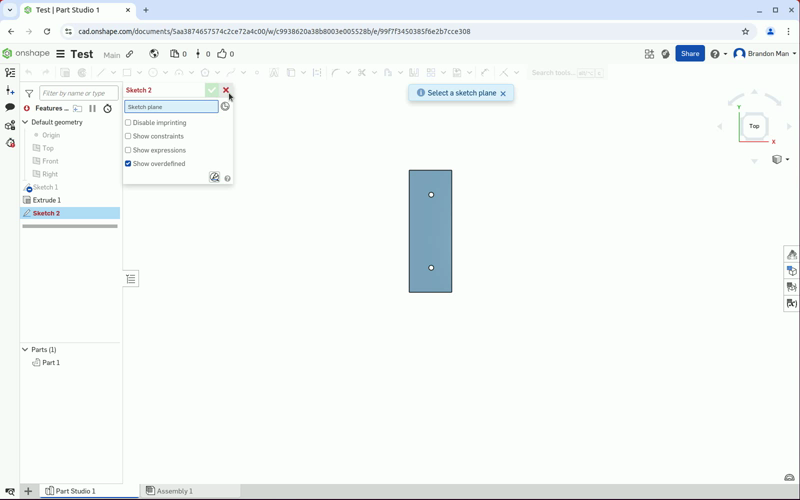
mouse_move(73, 150)
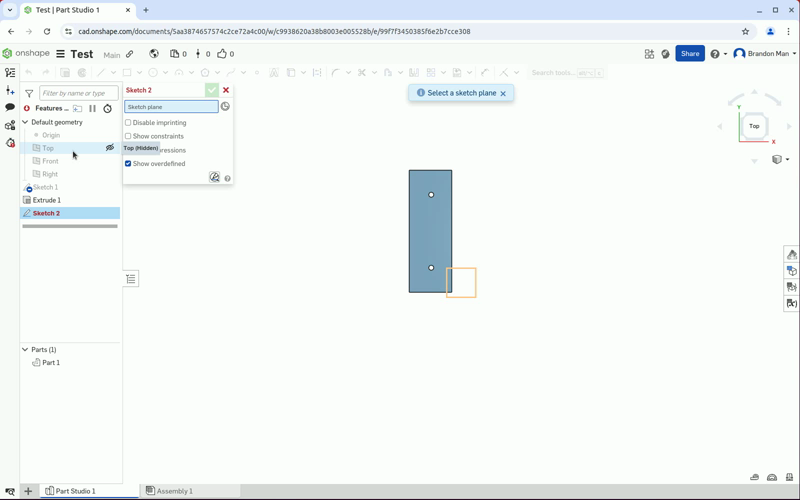
click(73, 150)
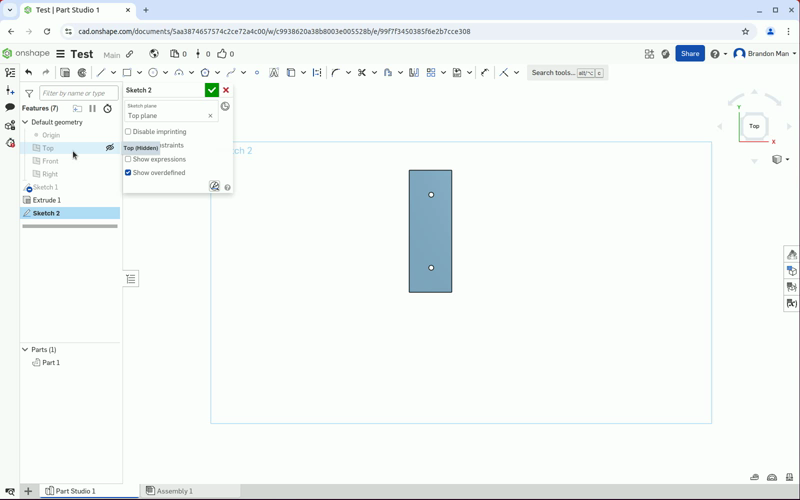
mouse_move(73, 352)
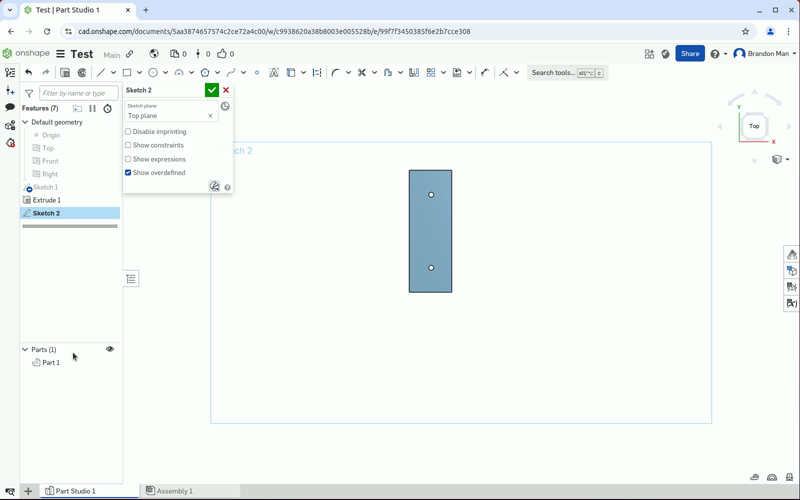
key(y)
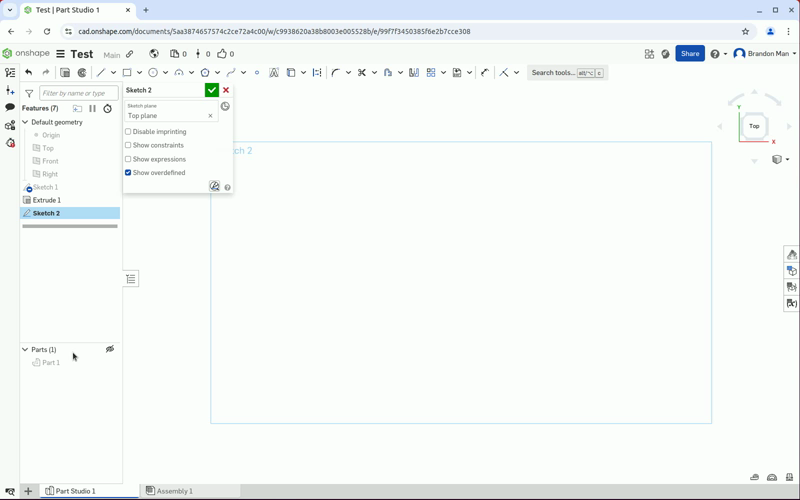
key(l)
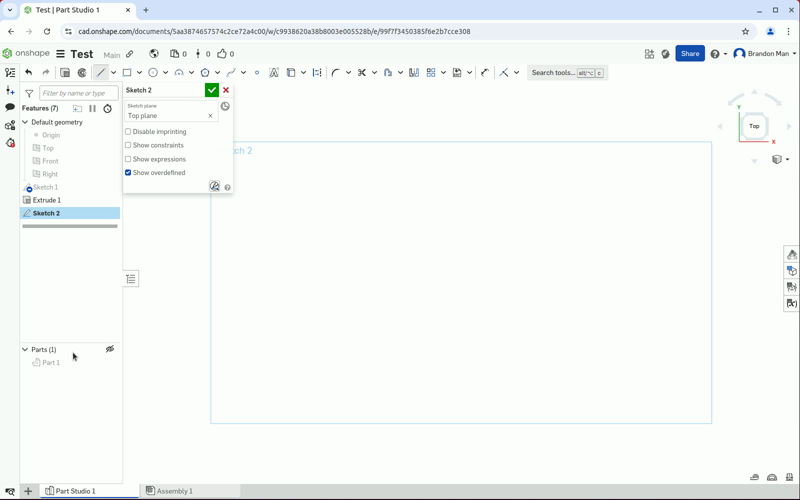
key_down(shift)
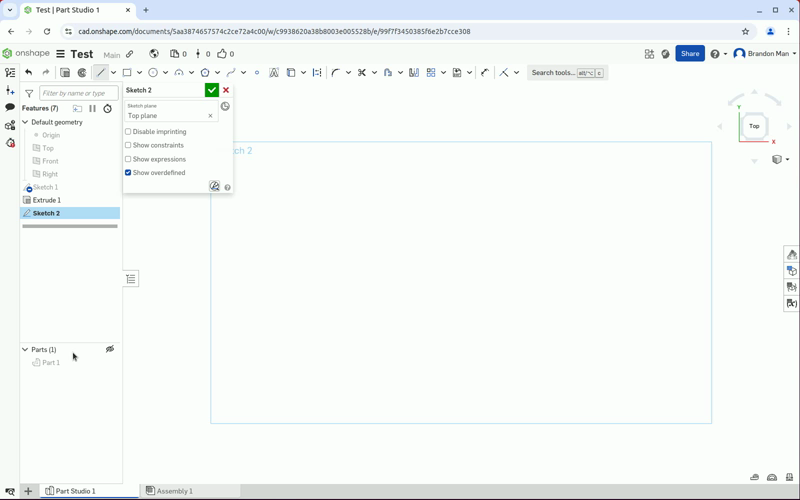
mouse_move(452, 292)
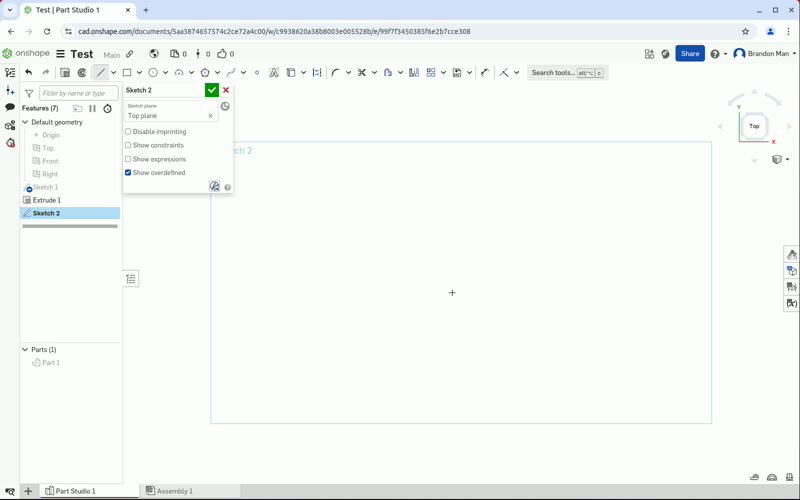
click(452, 292)
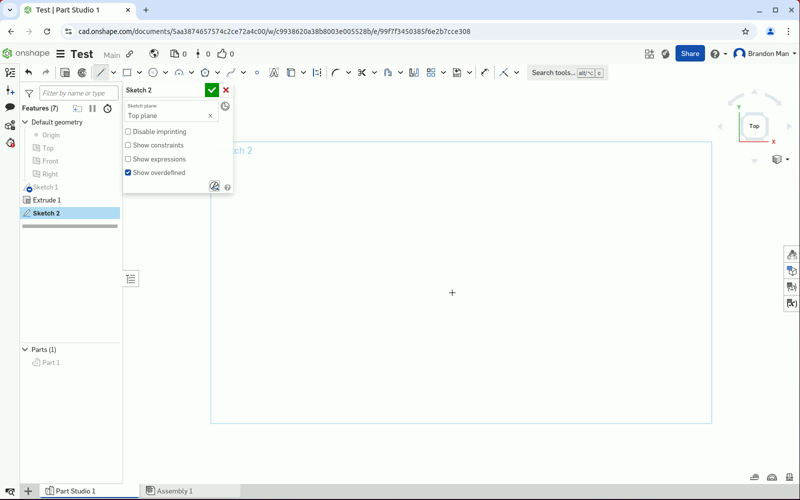
key_up(shift)
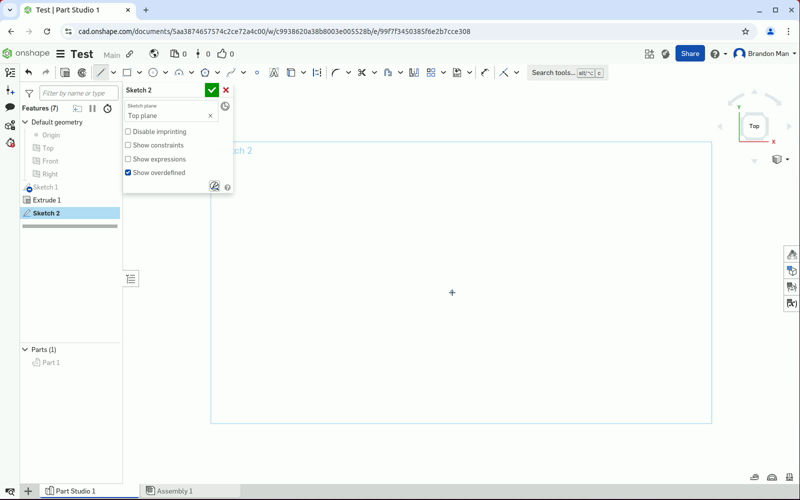
key_down(shift)
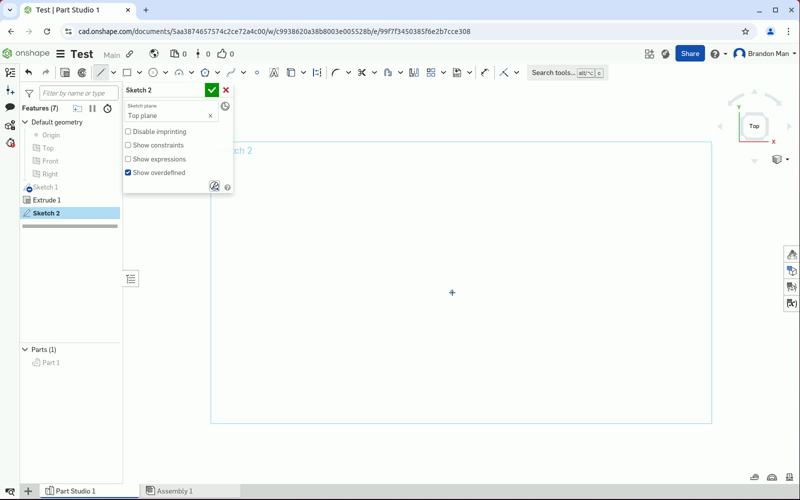
mouse_move(482, 292)
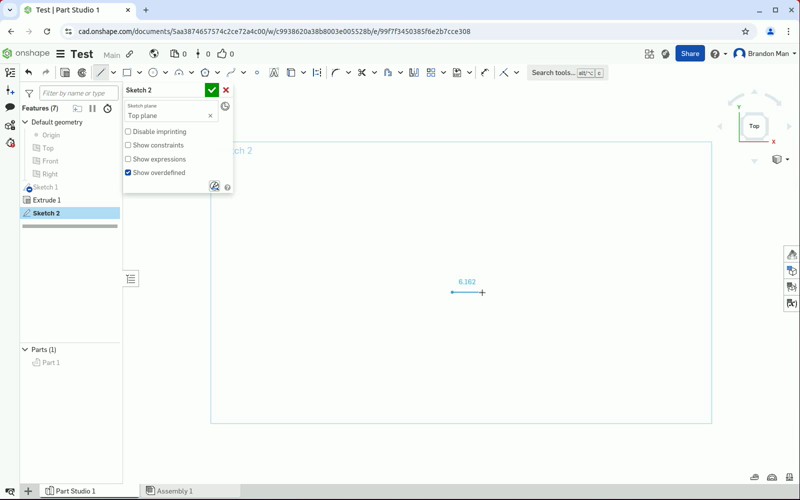
mouse_move(494, 329)
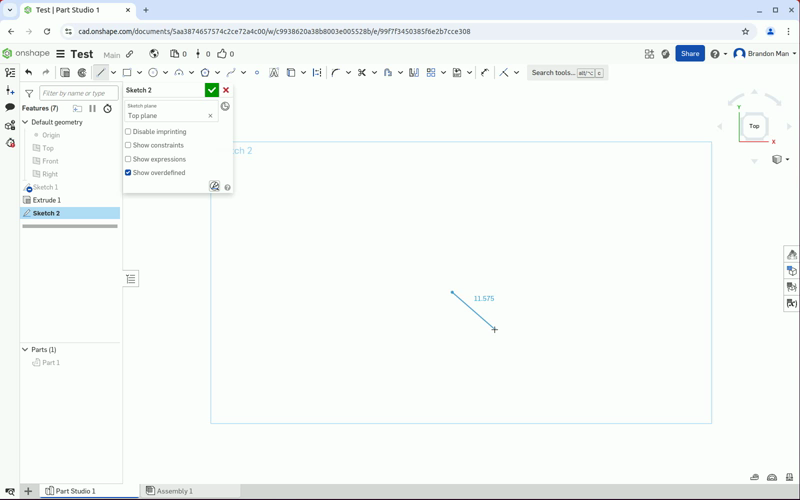
click(494, 329)
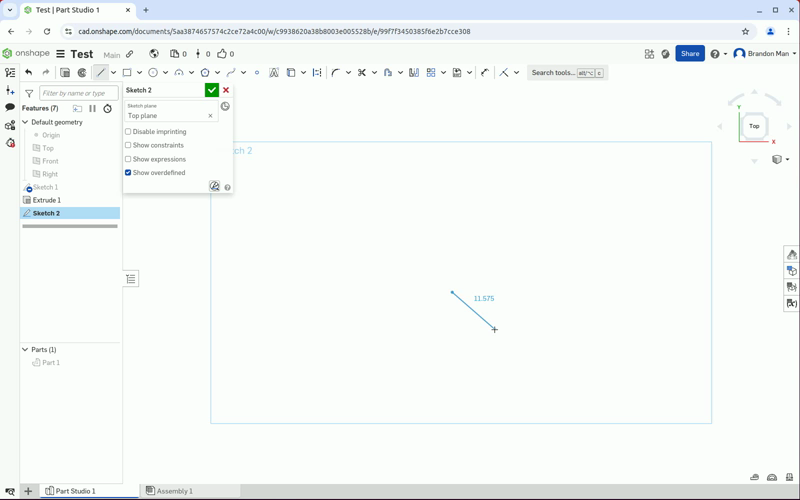
key_up(shift)
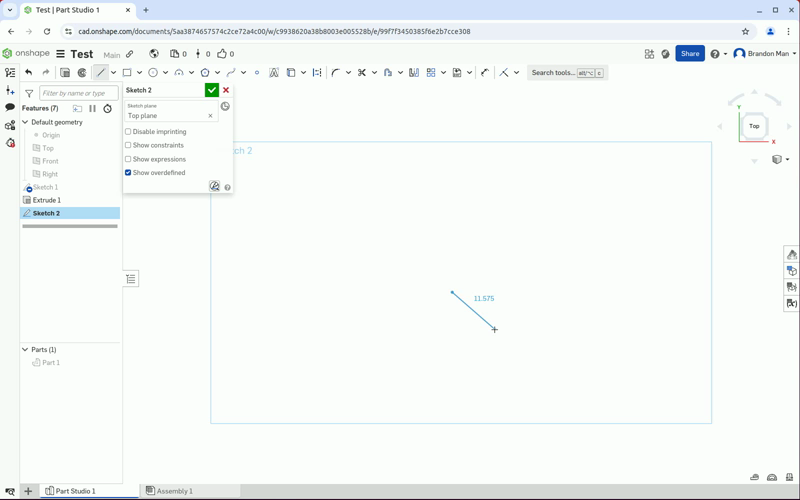
key_down(shift)
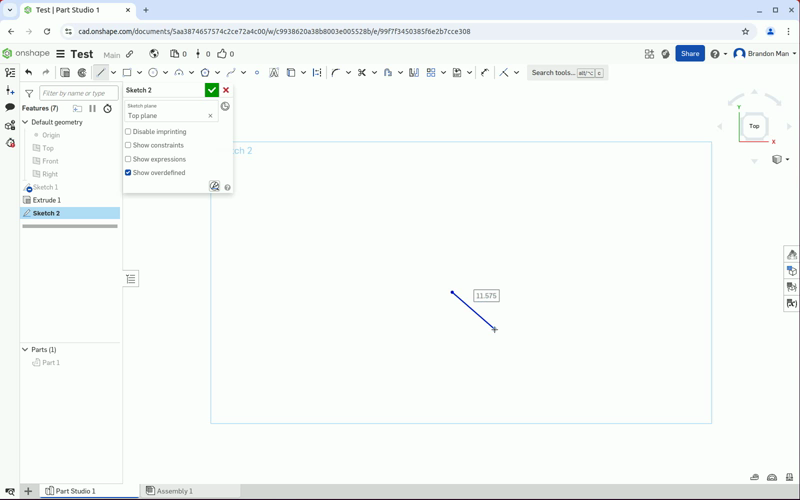
mouse_move(494, 207)
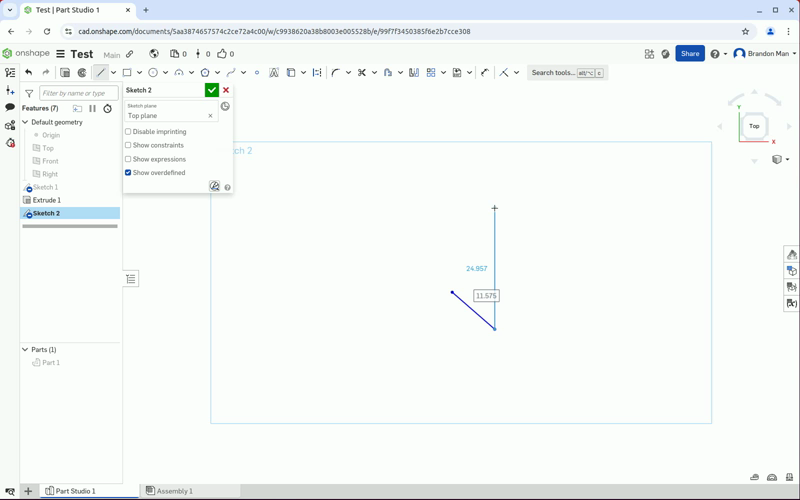
click(494, 207)
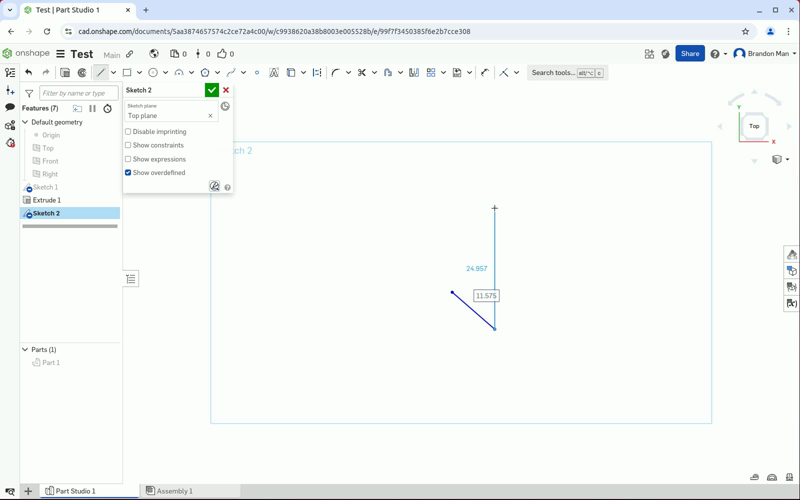
key_up(shift)
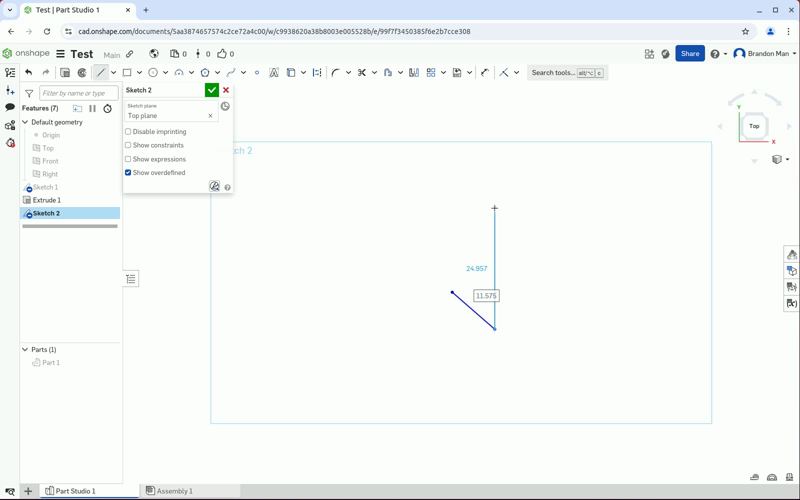
key_down(shift)
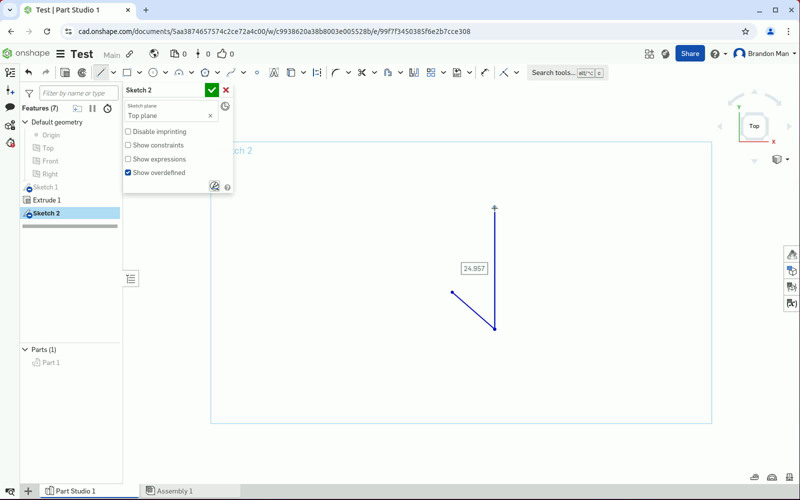
mouse_move(524, 207)
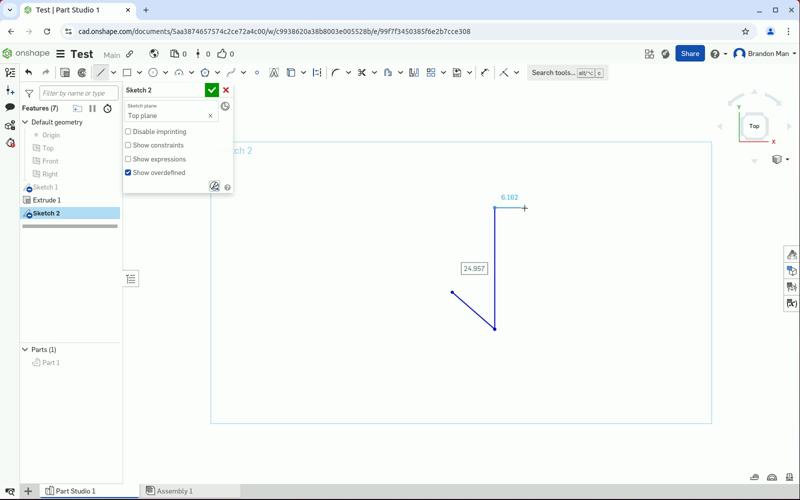
mouse_move(452, 170)
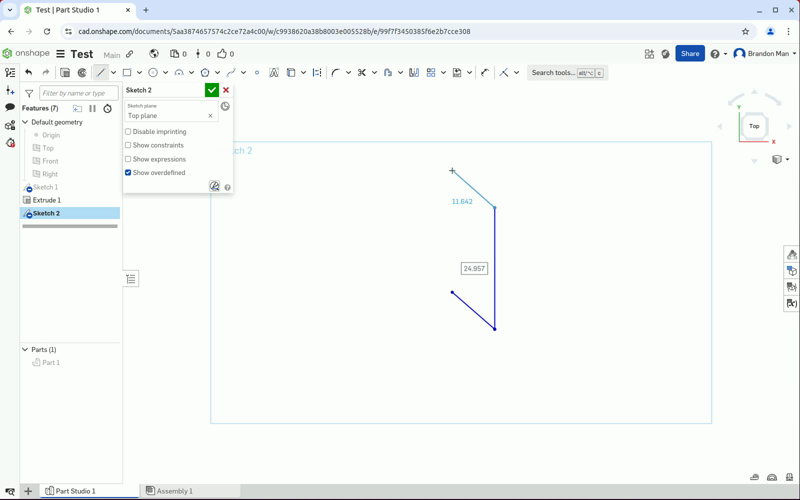
click(452, 170)
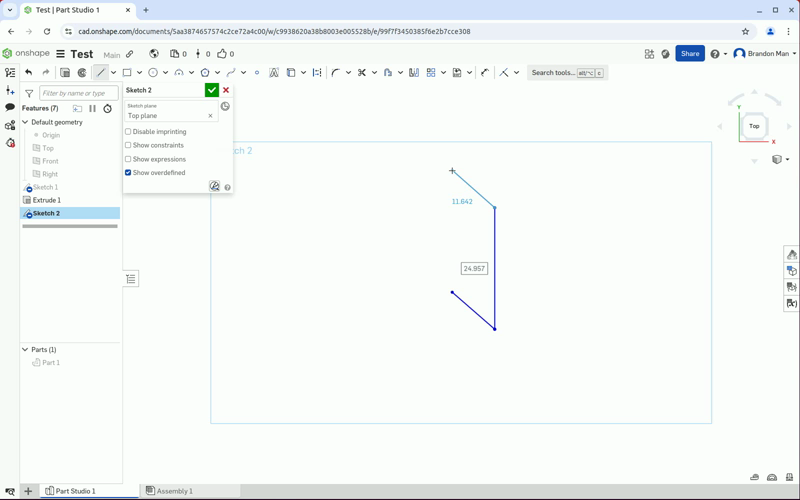
key_up(shift)
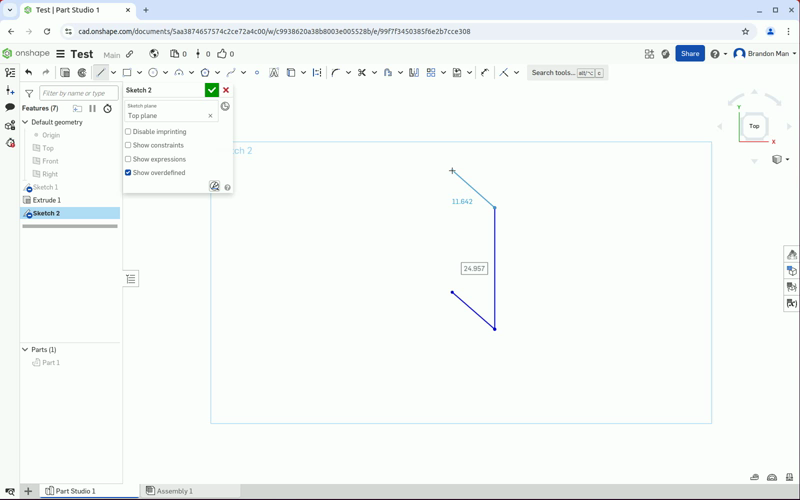
key_down(shift)
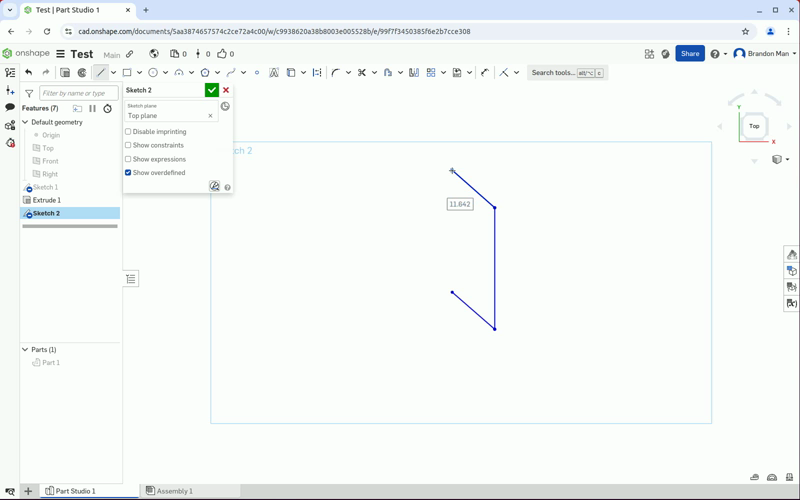
mouse_move(452, 292)
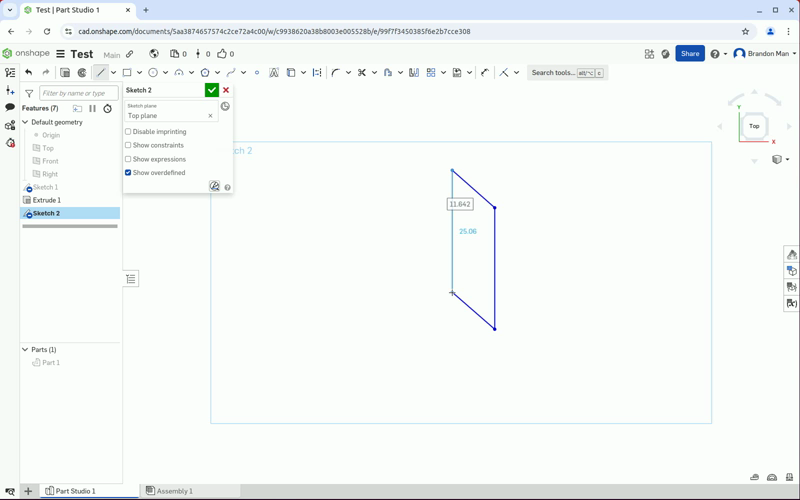
key_up(shift)
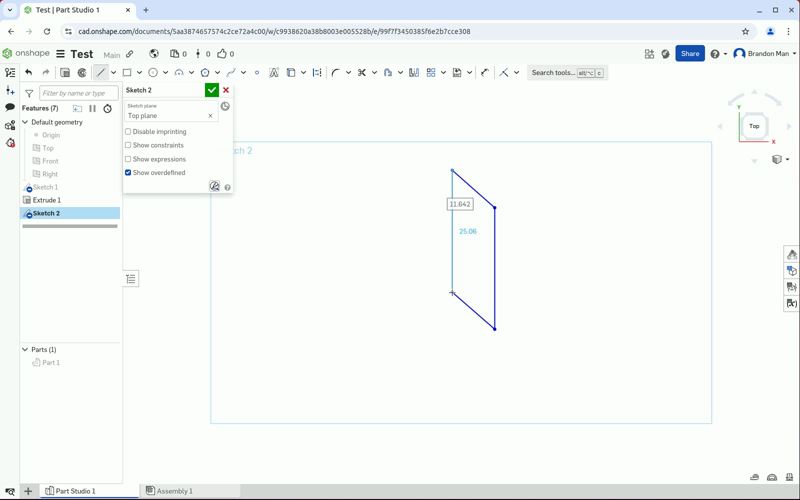
click(452, 292)
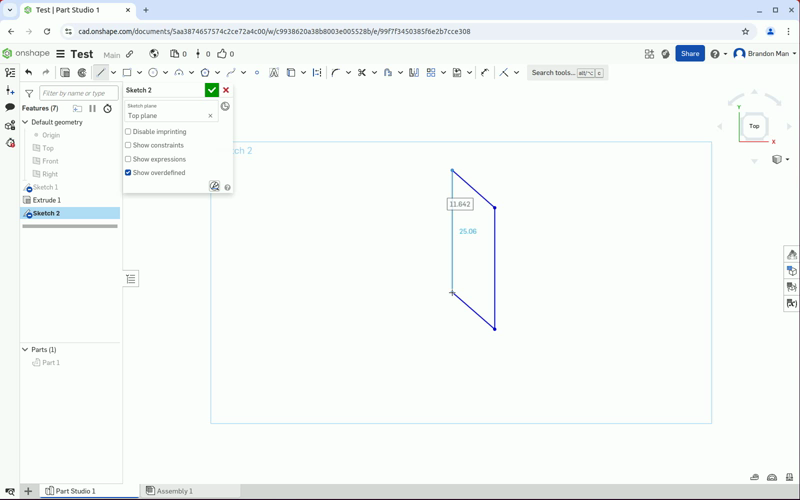
key(esc)
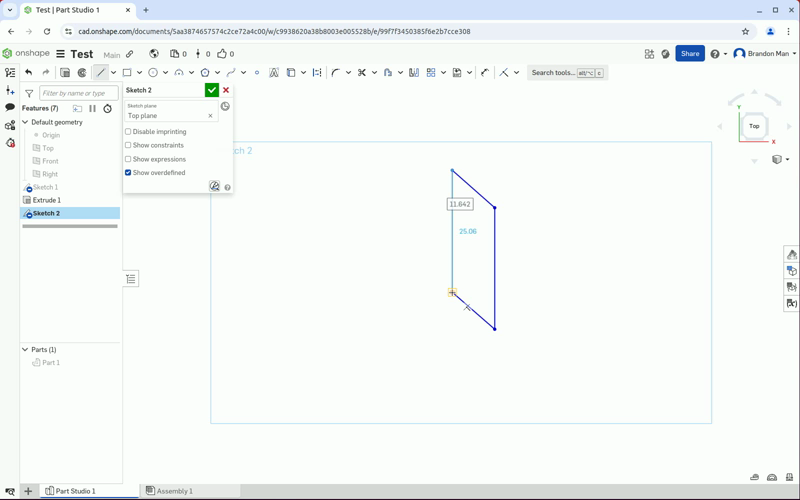
key(c)
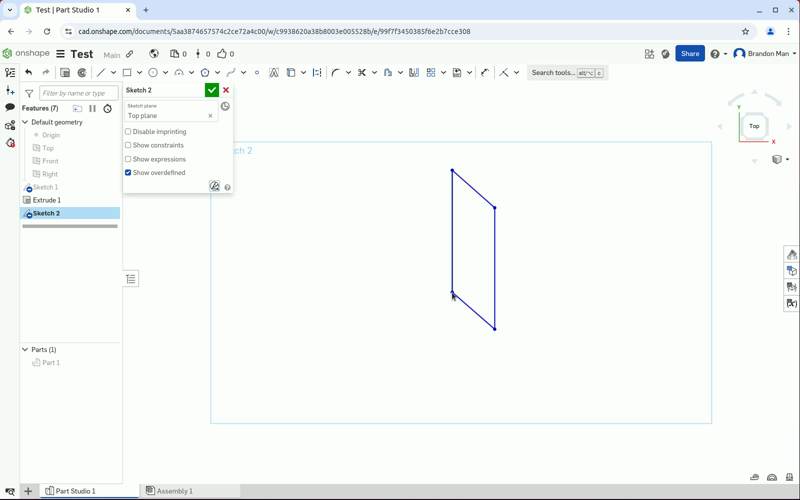
key_down(shift)
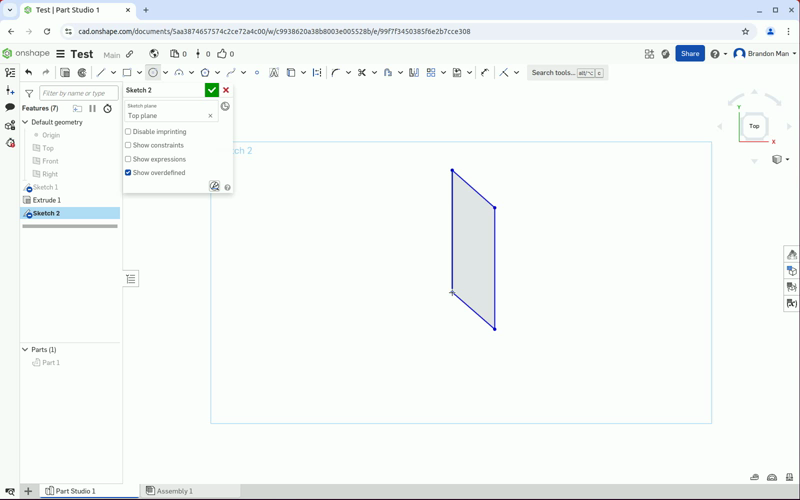
mouse_move(474, 283)
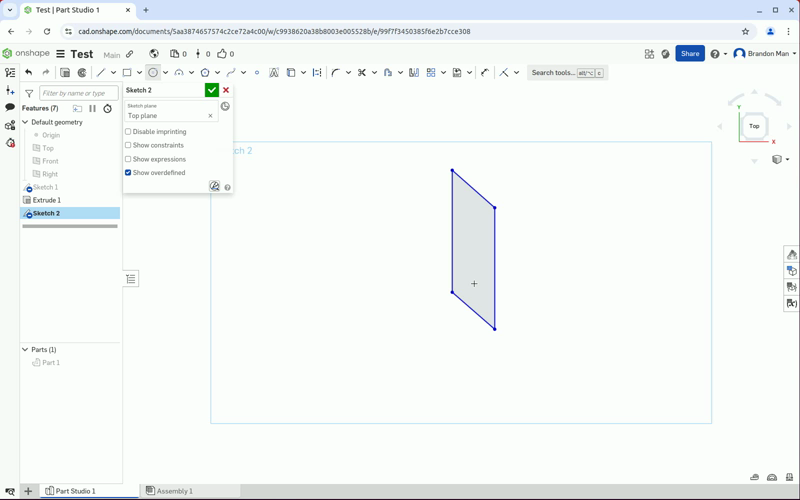
click(474, 283)
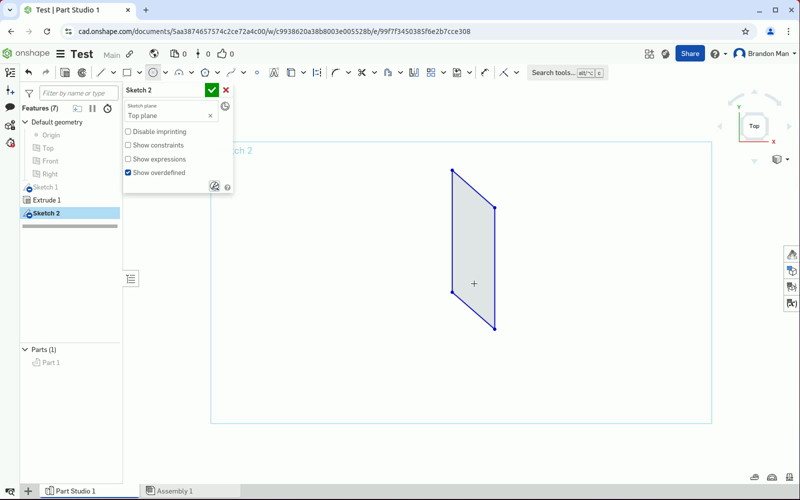
key_up(shift)
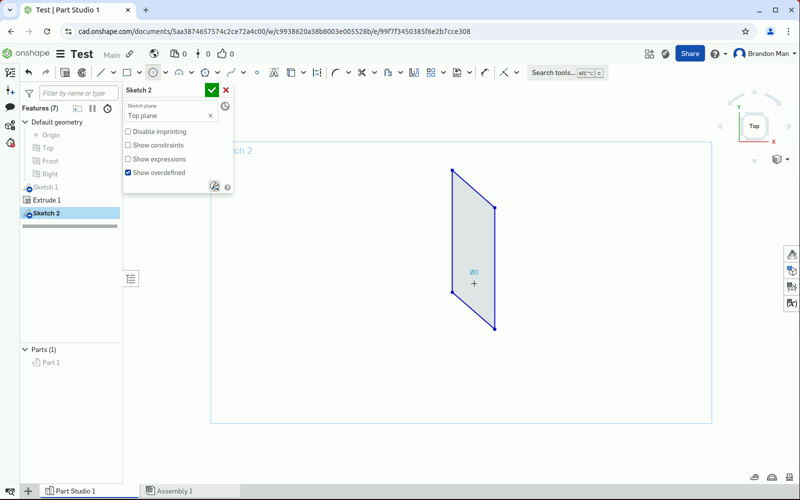
mouse_move(477, 283)
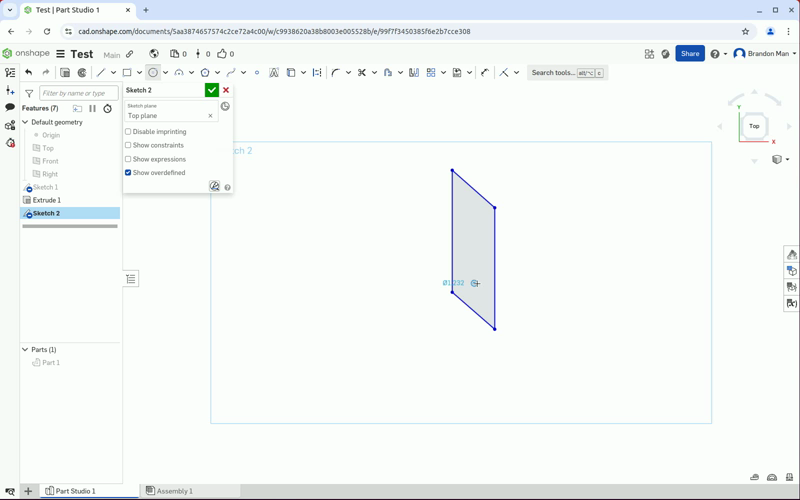
scroll(6)
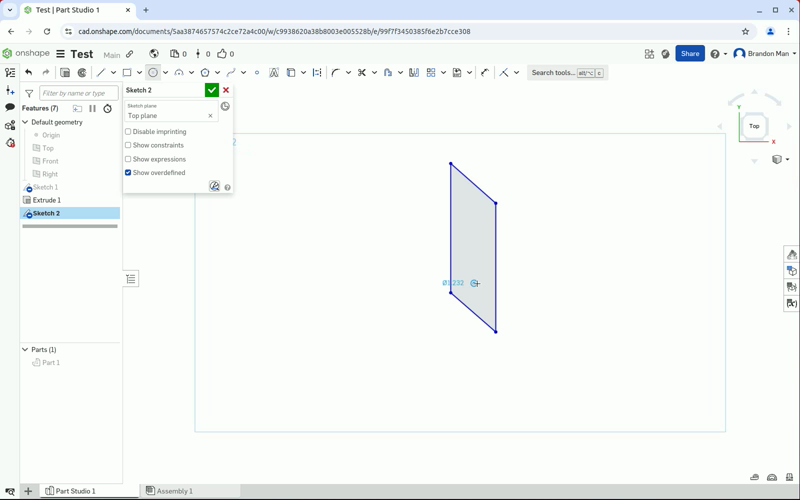
scroll(6)
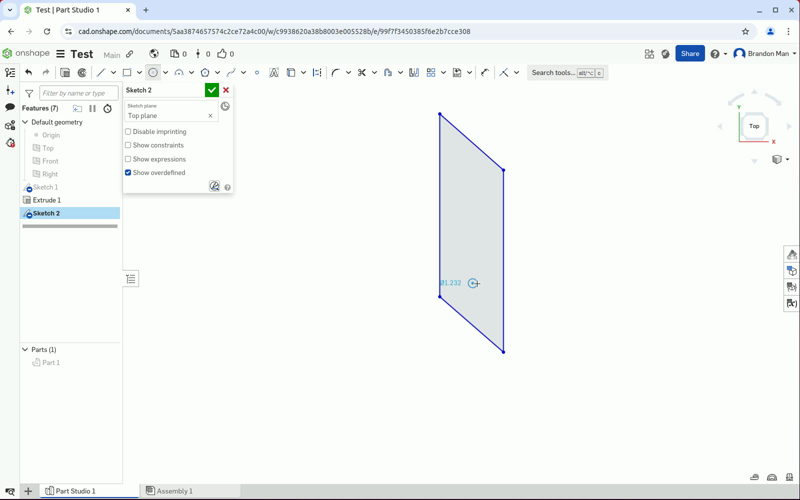
scroll(6)
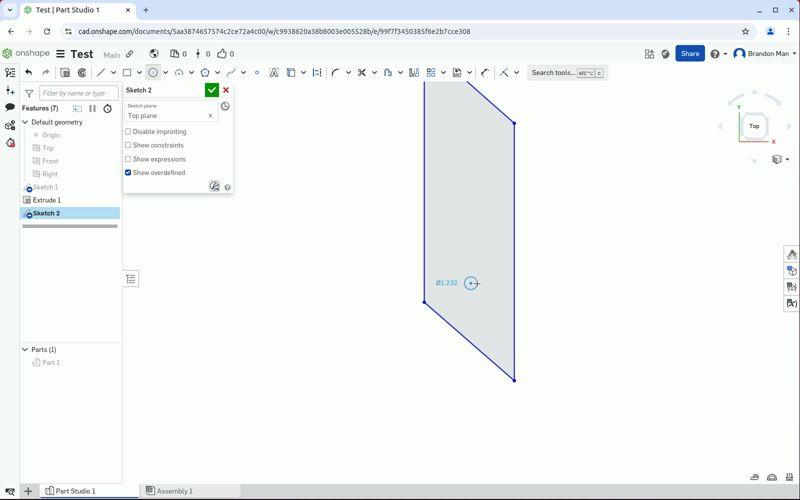
scroll(6)
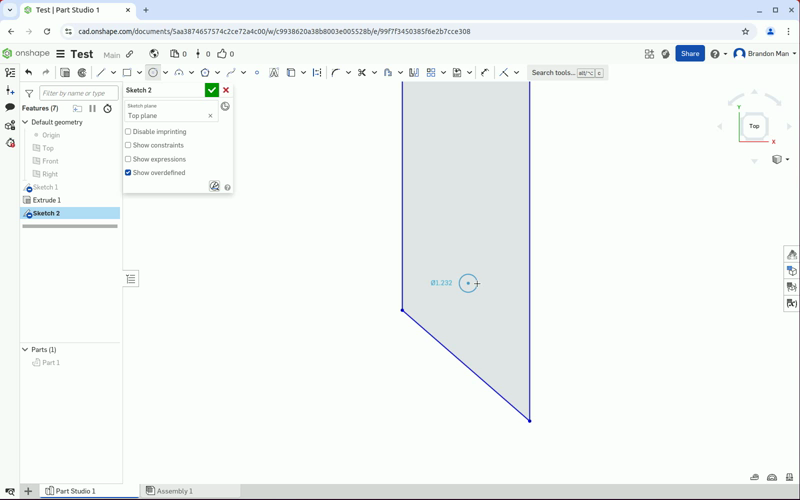
scroll(6)
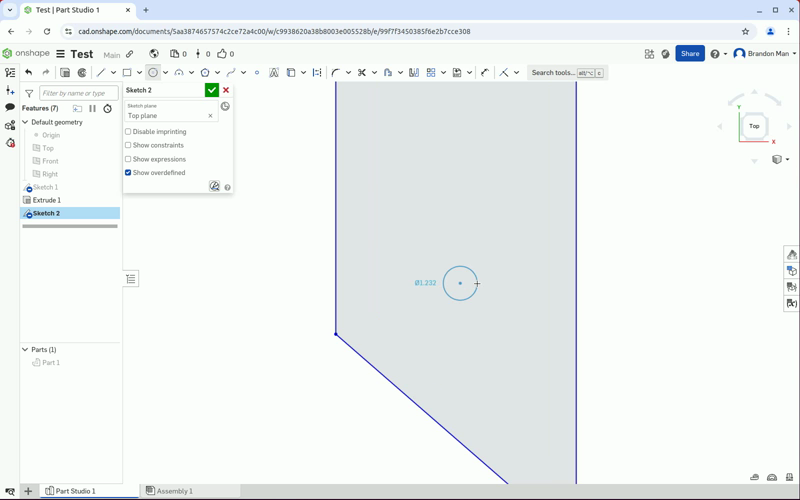
scroll(6)
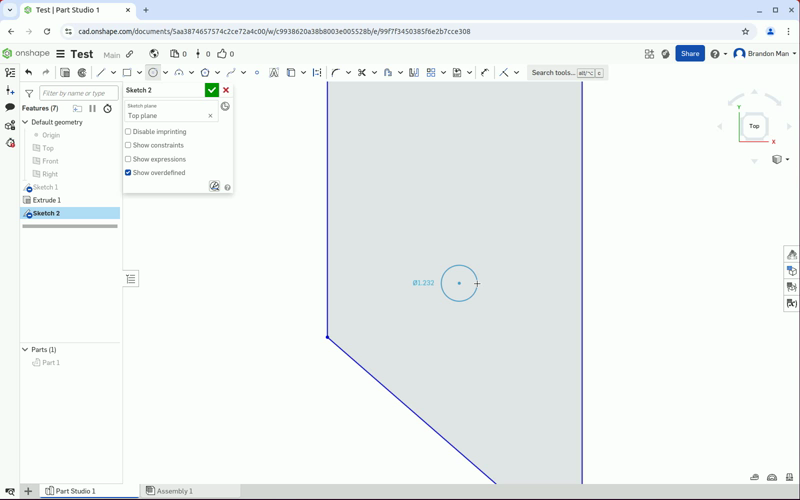
scroll(6)
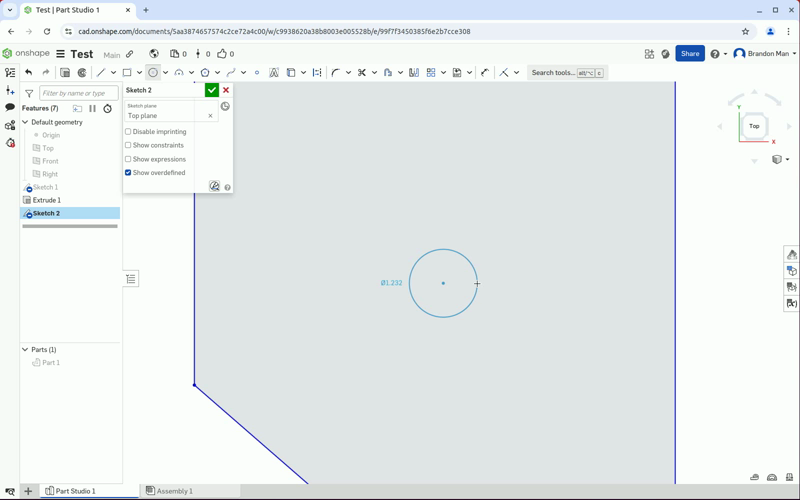
click(477, 283)
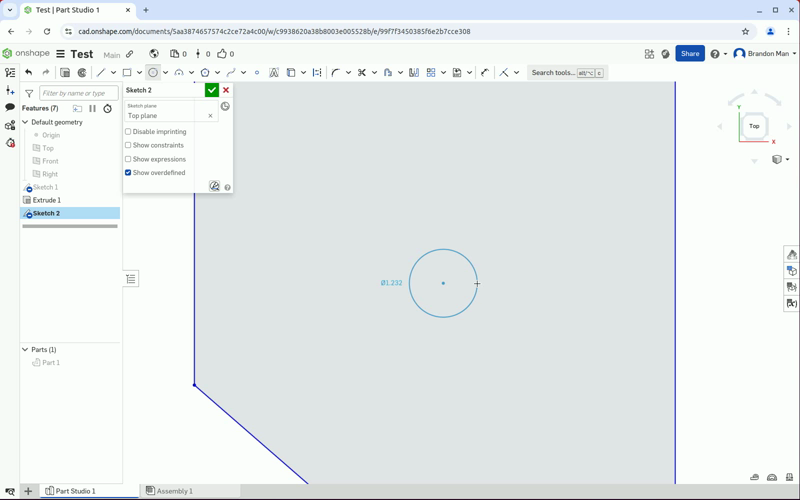
scroll(-6)
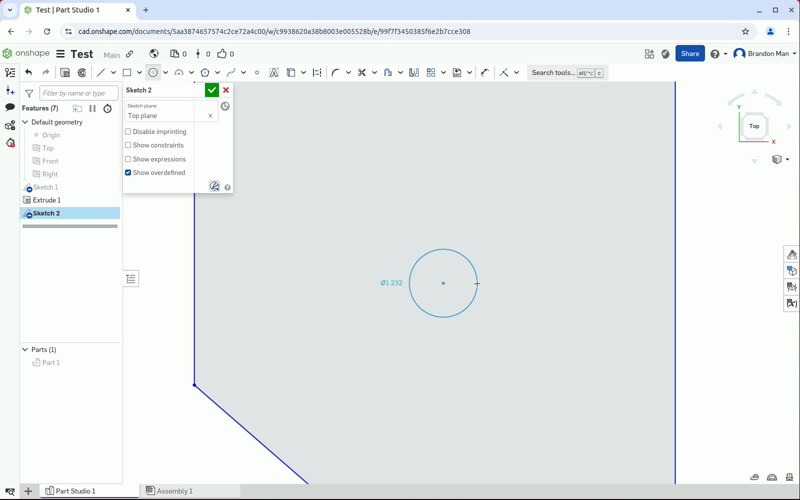
scroll(-6)
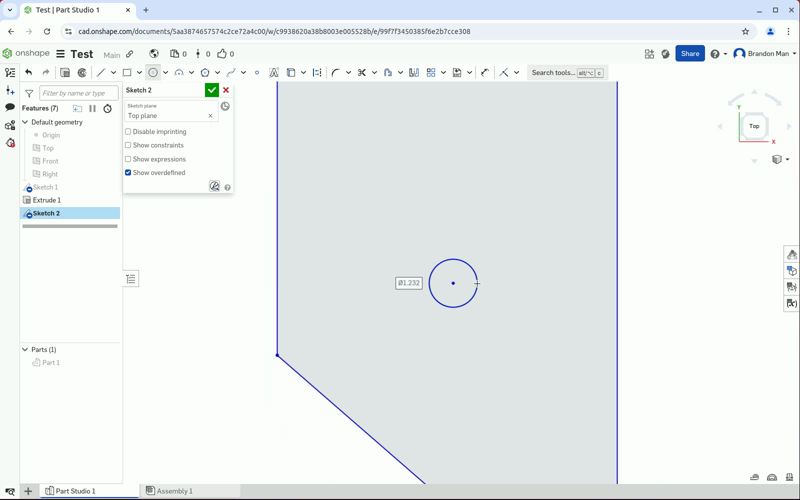
scroll(-6)
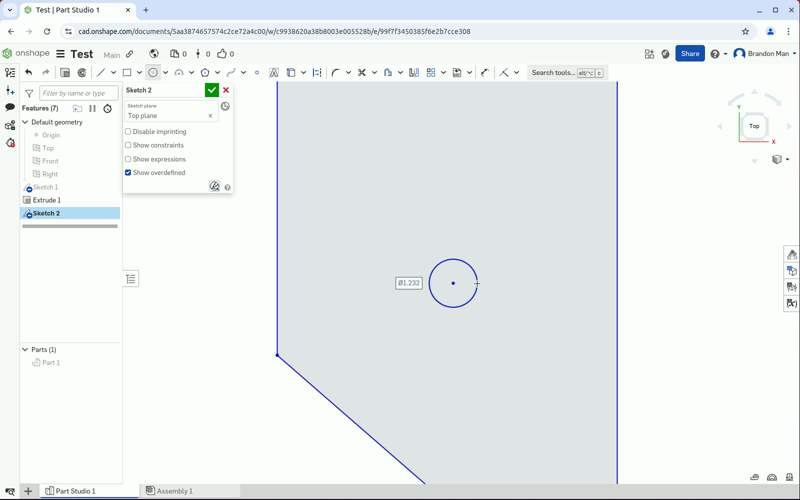
scroll(-6)
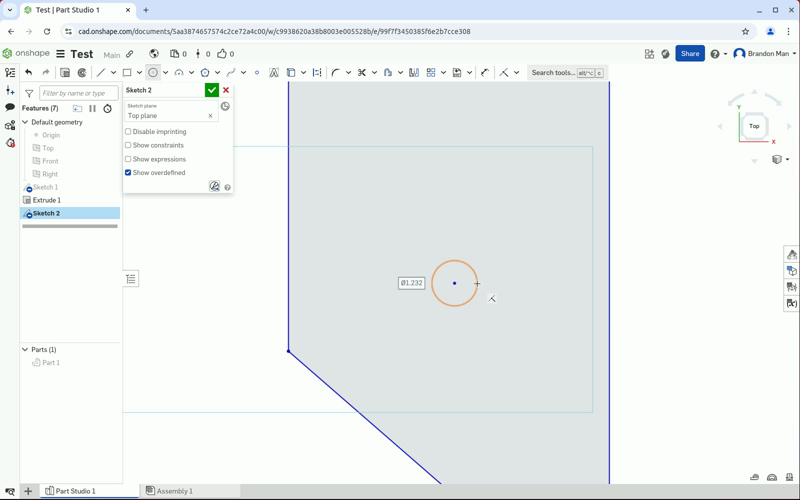
scroll(-6)
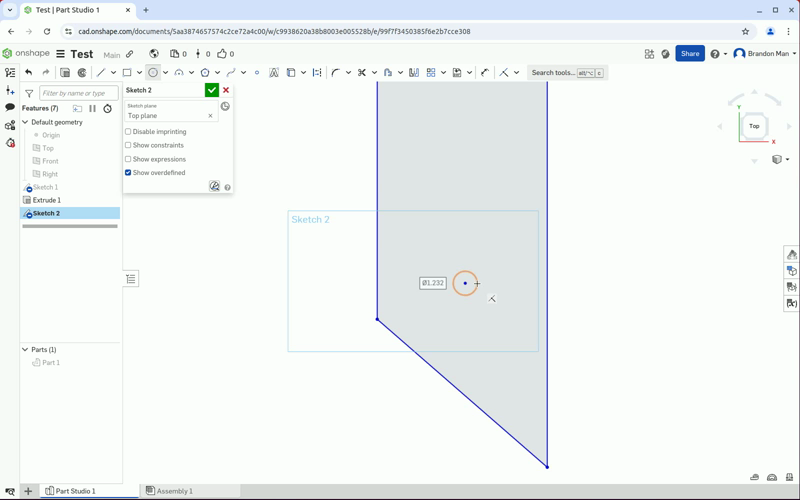
scroll(-6)
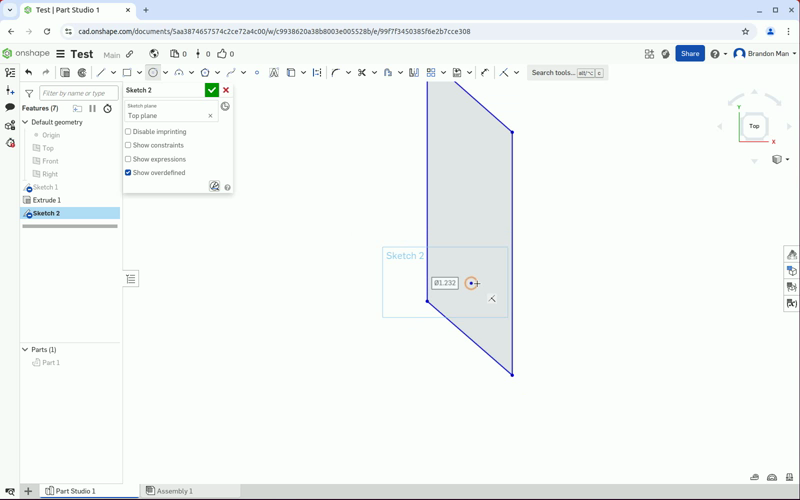
scroll(-6)
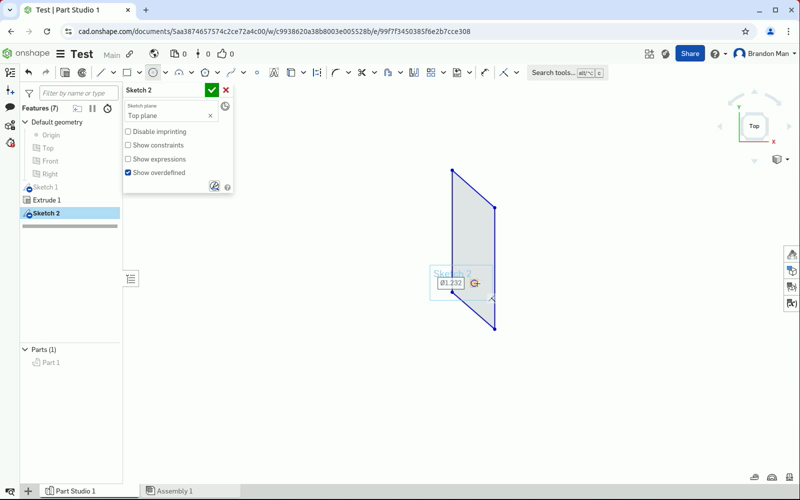
key(esc)
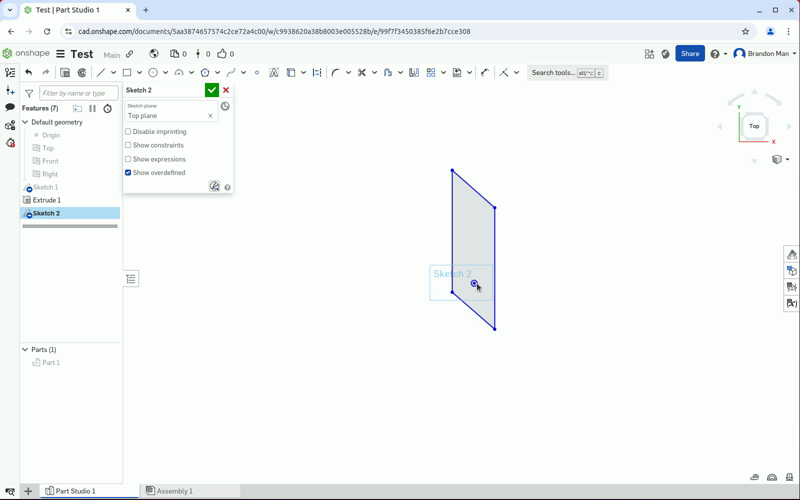
key(c)
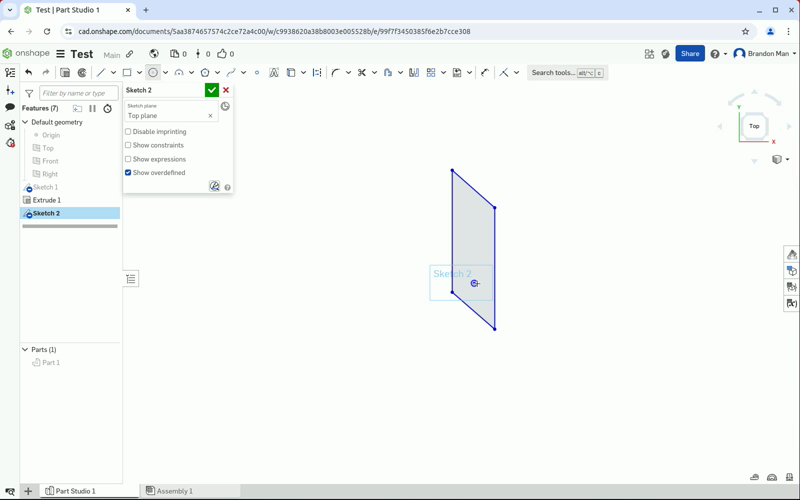
key_down(shift)
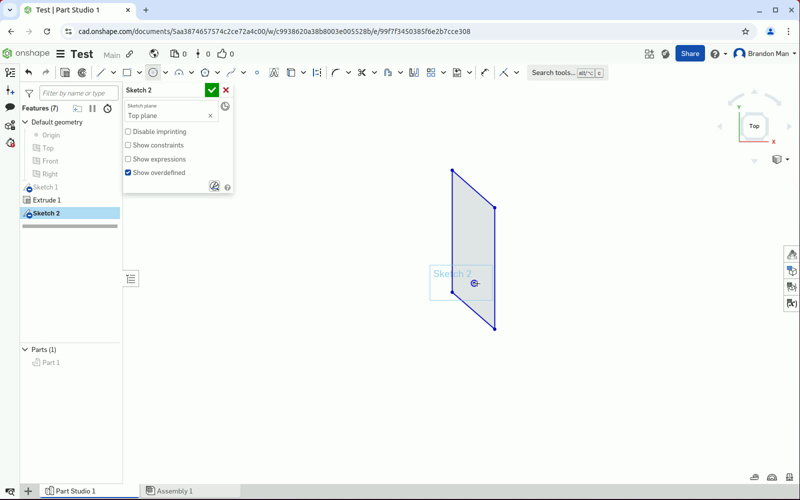
mouse_move(474, 217)
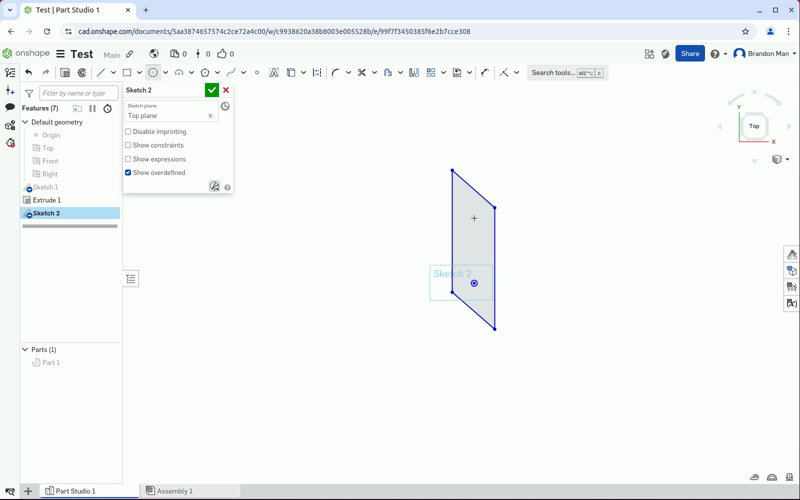
click(474, 217)
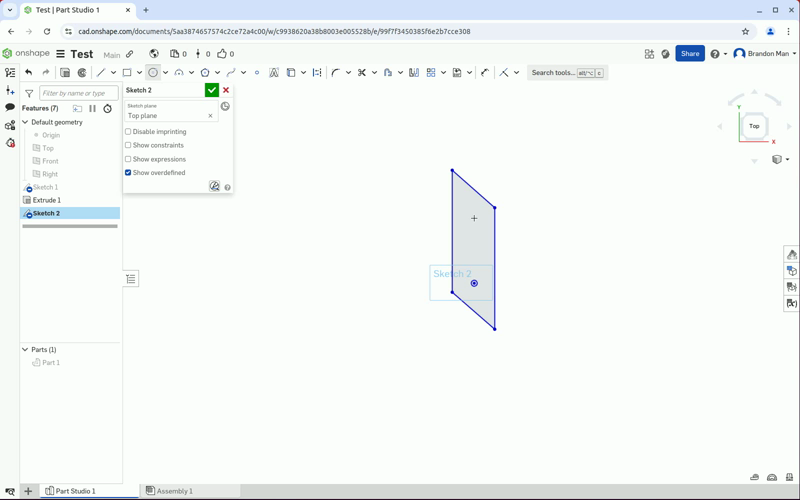
key_up(shift)
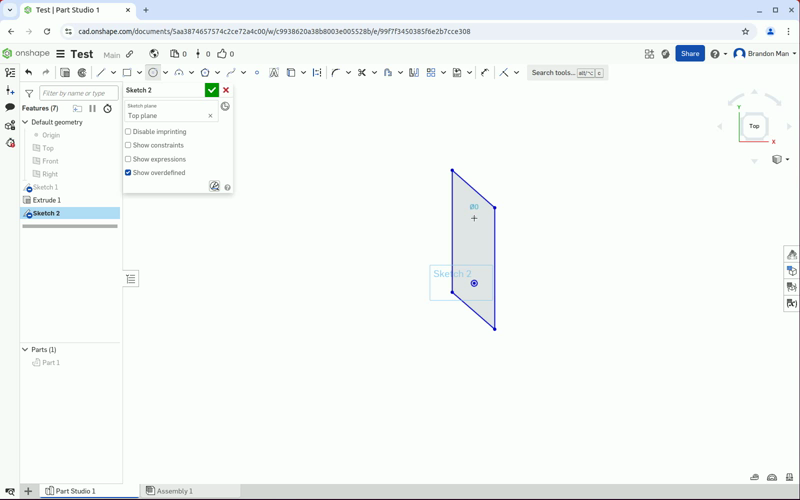
mouse_move(477, 217)
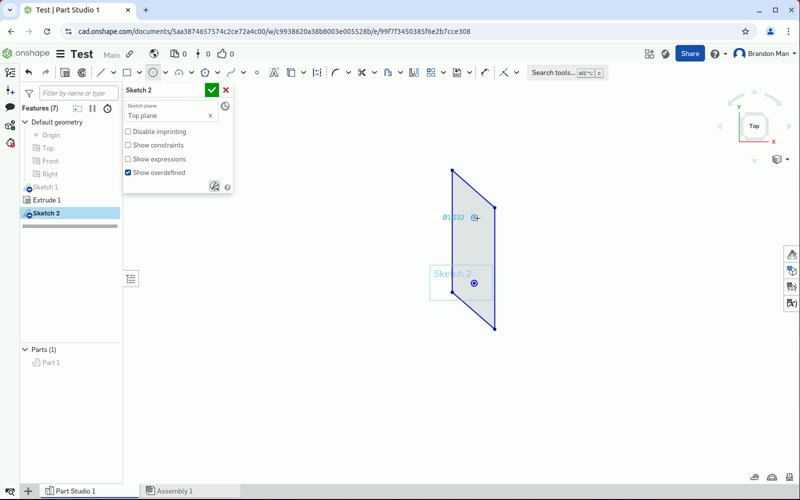
scroll(6)
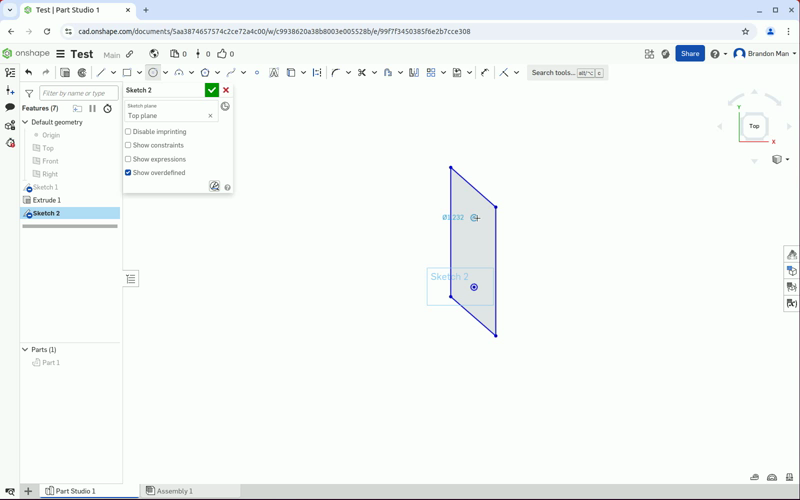
scroll(6)
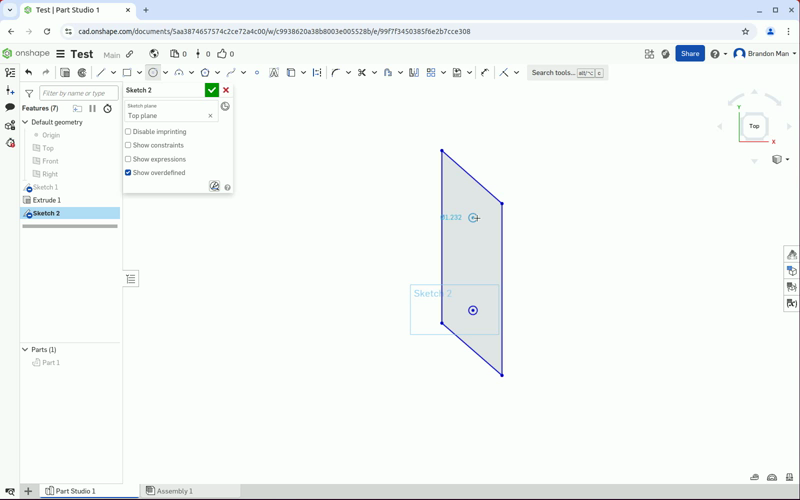
scroll(6)
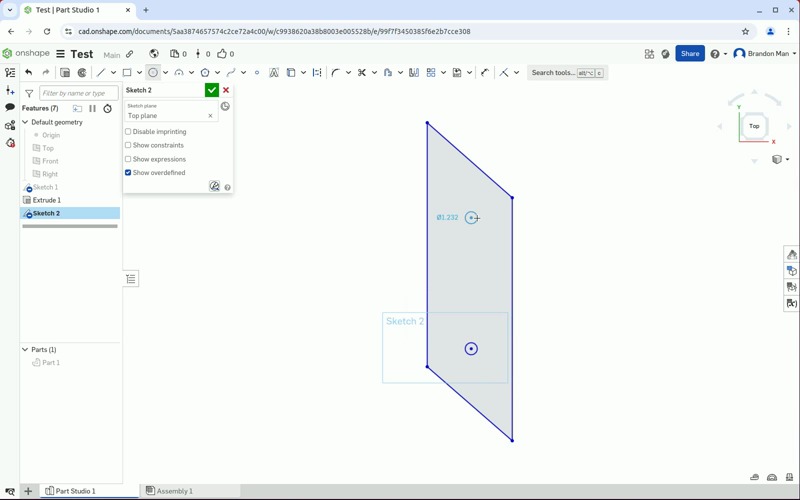
scroll(6)
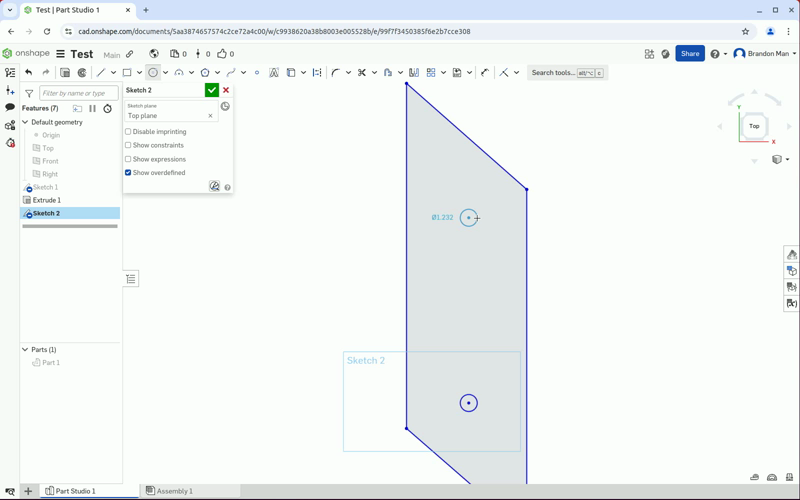
scroll(6)
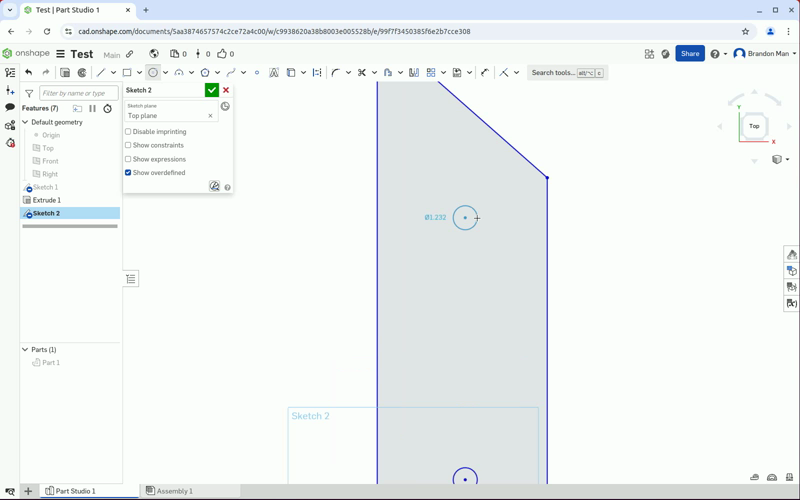
scroll(6)
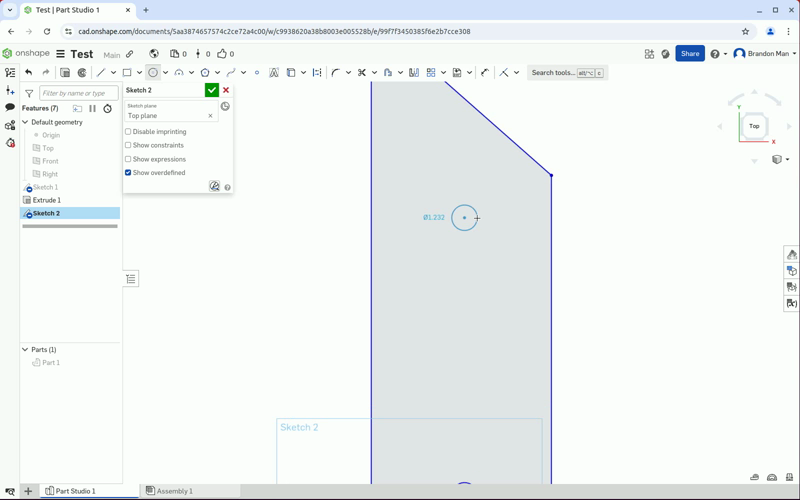
scroll(6)
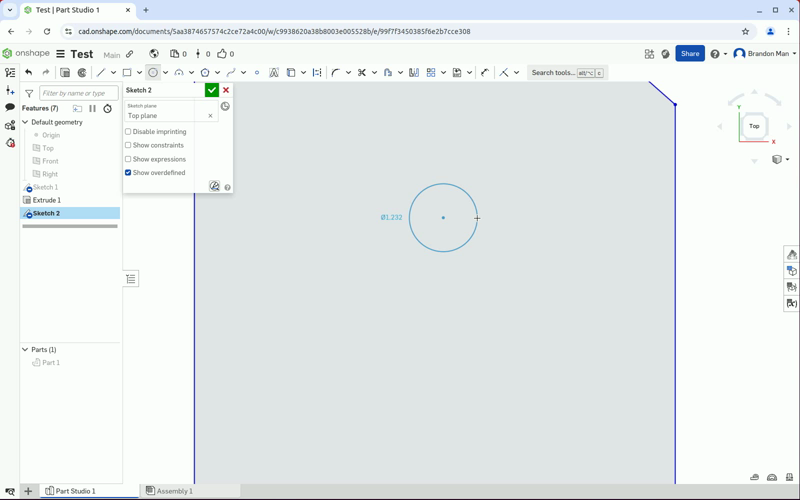
click(477, 217)
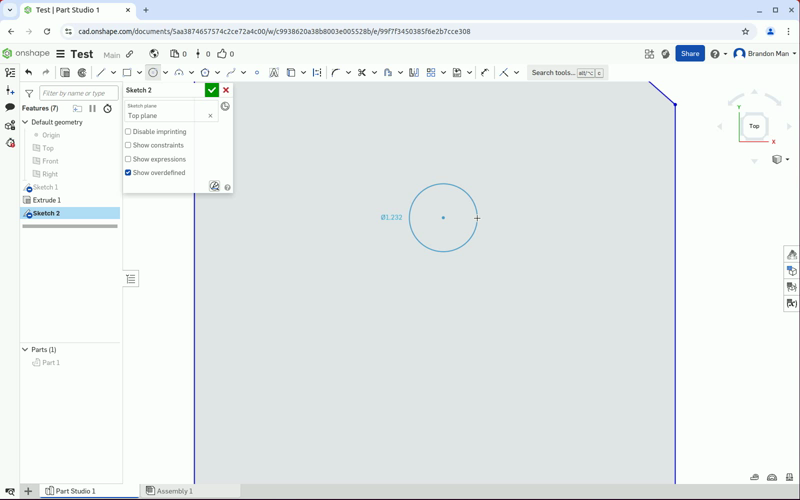
scroll(-6)
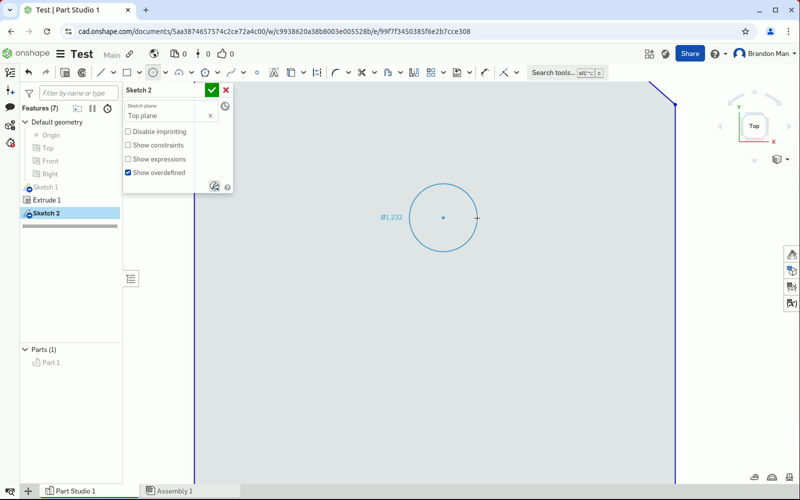
scroll(-6)
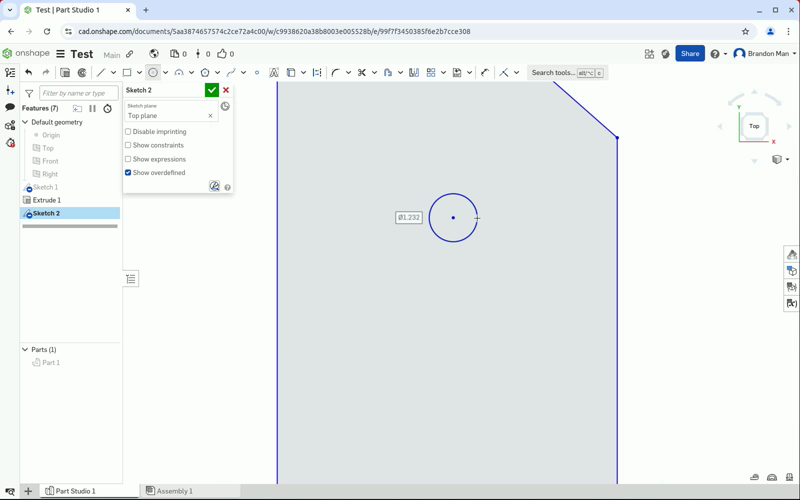
scroll(-6)
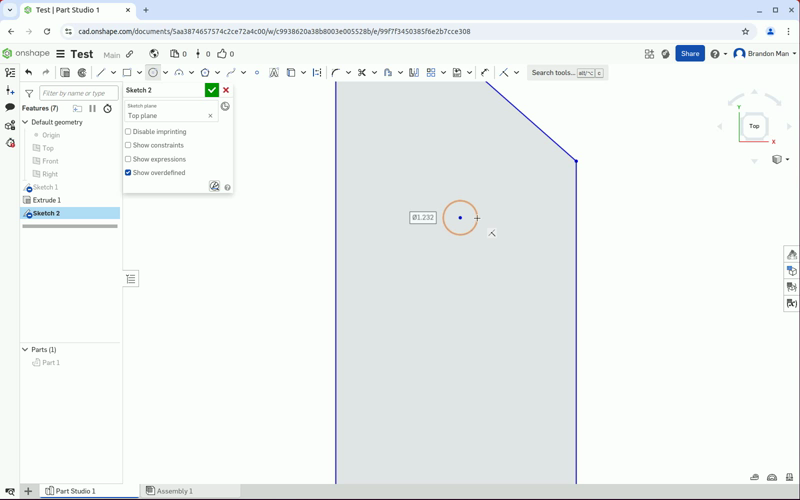
scroll(-6)
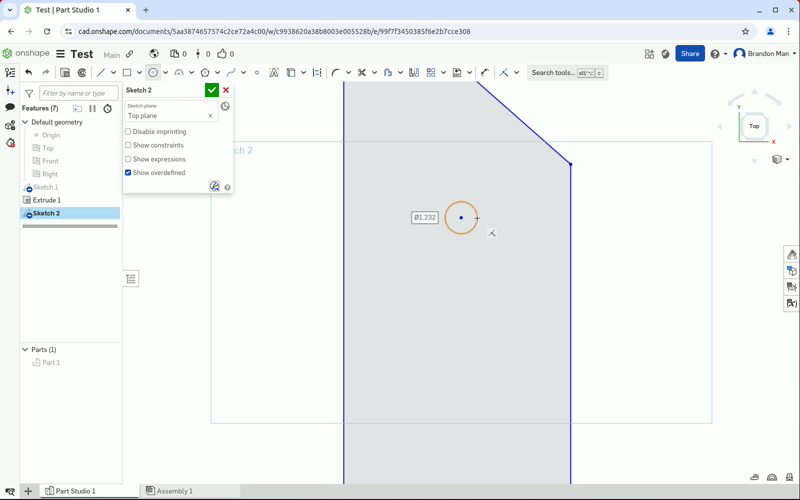
scroll(-6)
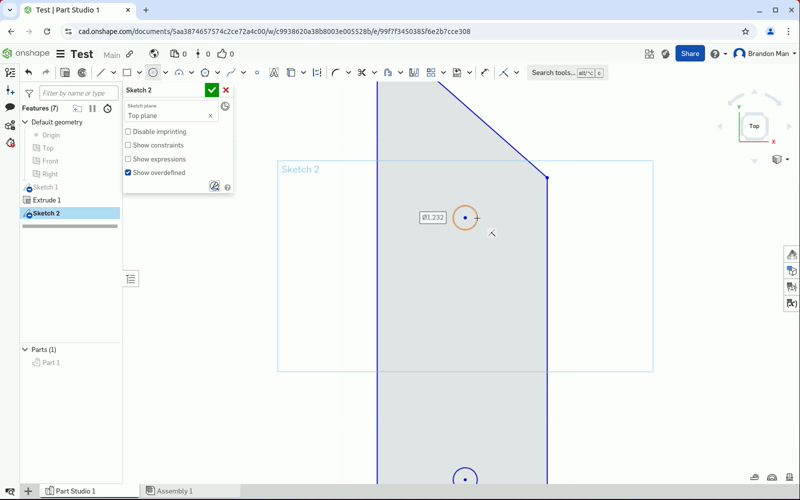
scroll(-6)
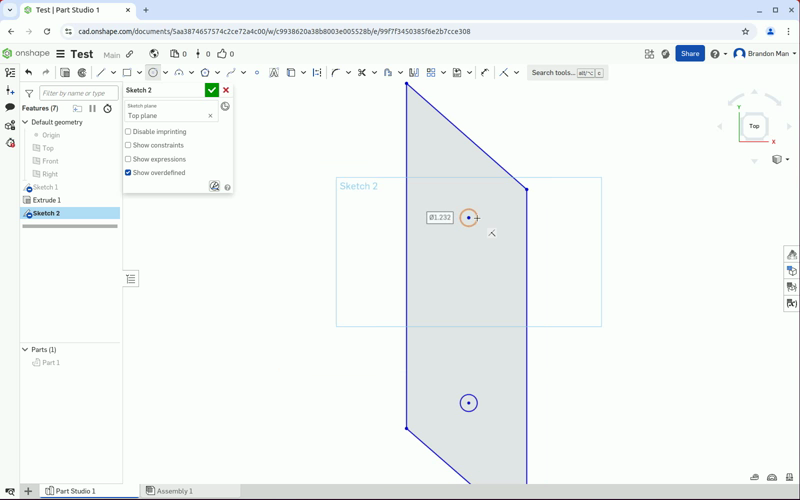
scroll(-6)
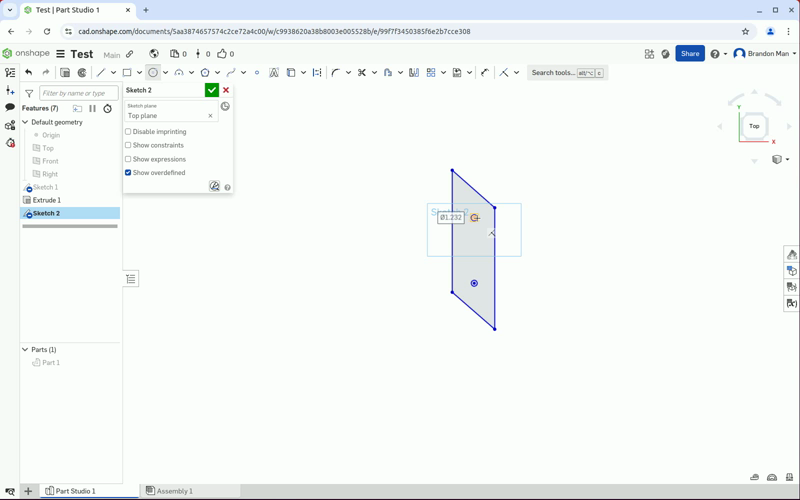
key(esc)
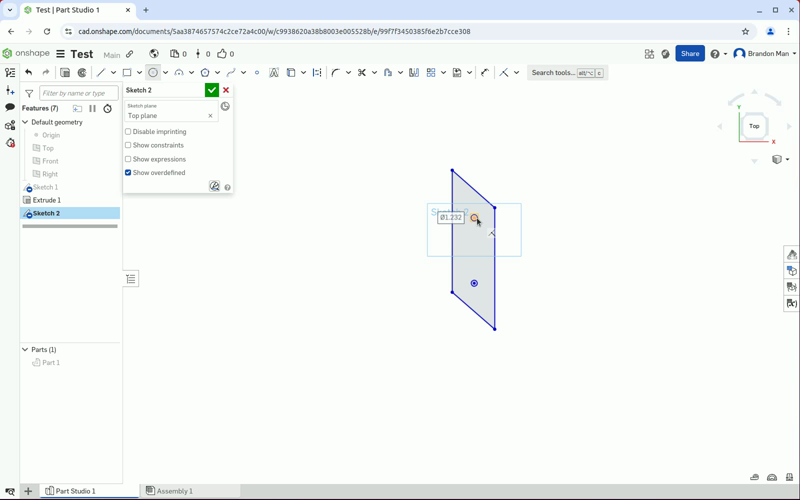
mouse_move(456, 208)
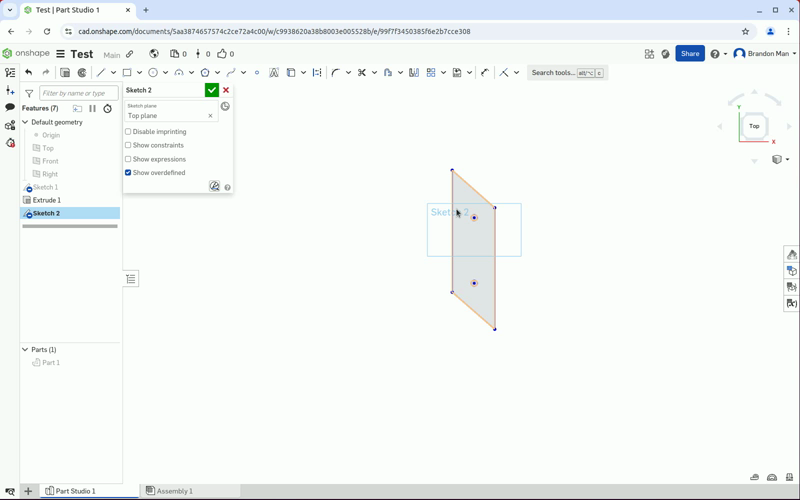
click(456, 208)
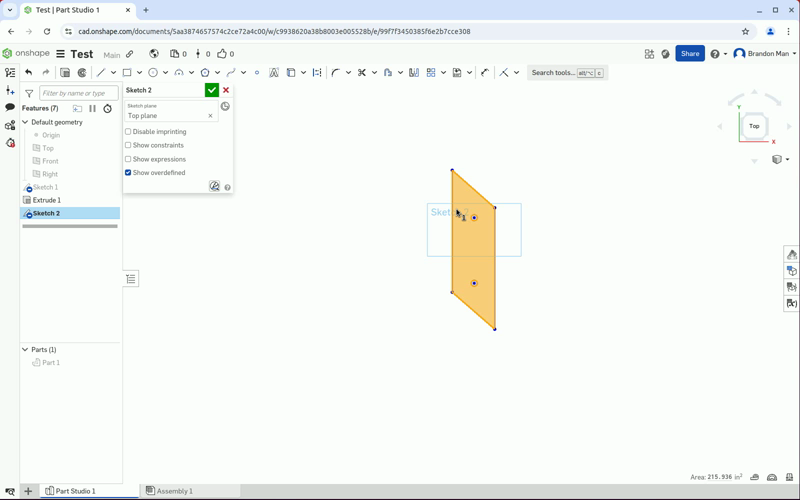
mouse_move(73, 352)
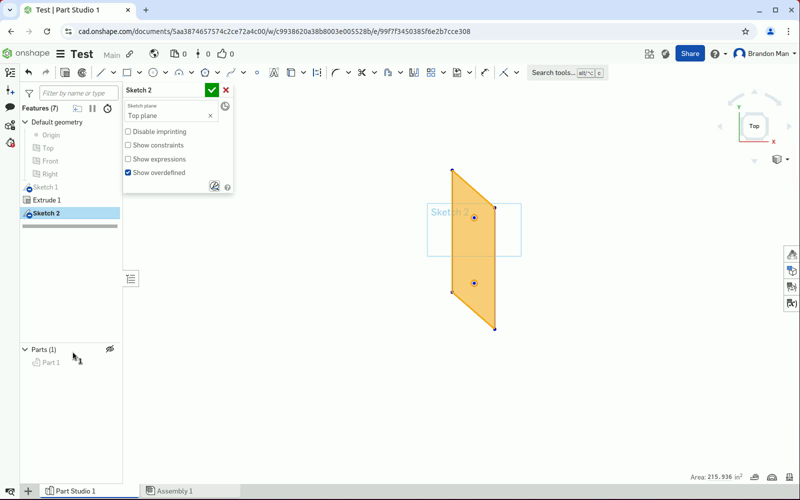
key(shift+y)
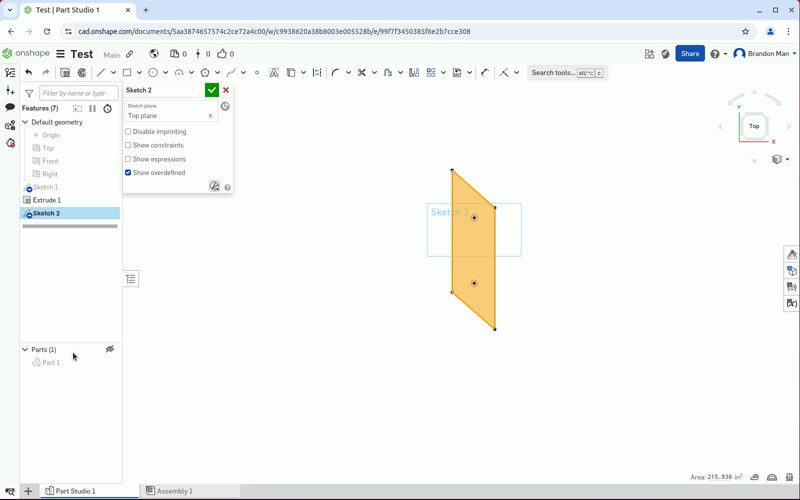
key(shift+e)
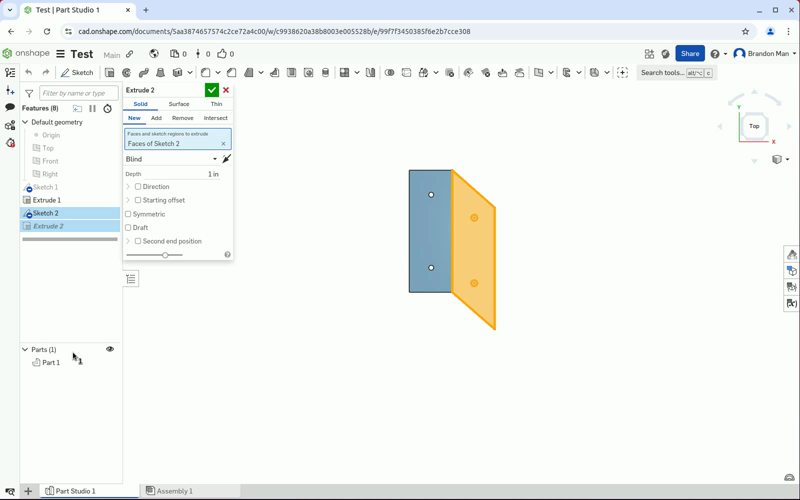
mouse_move(143, 106)
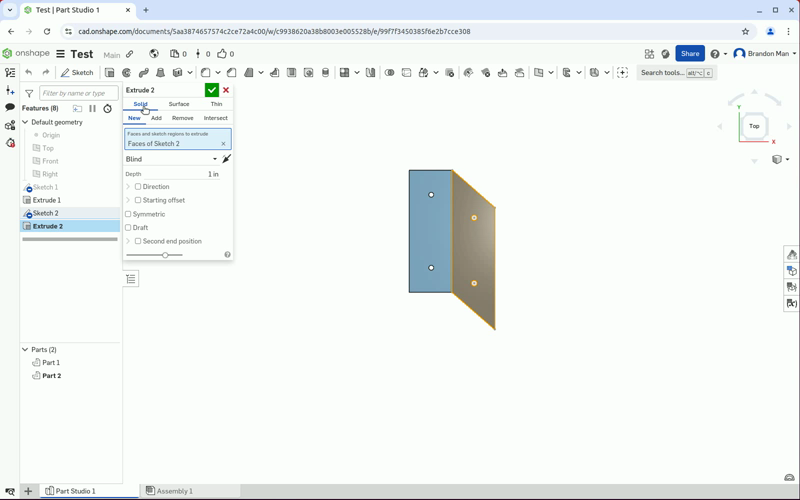
click(143, 106)
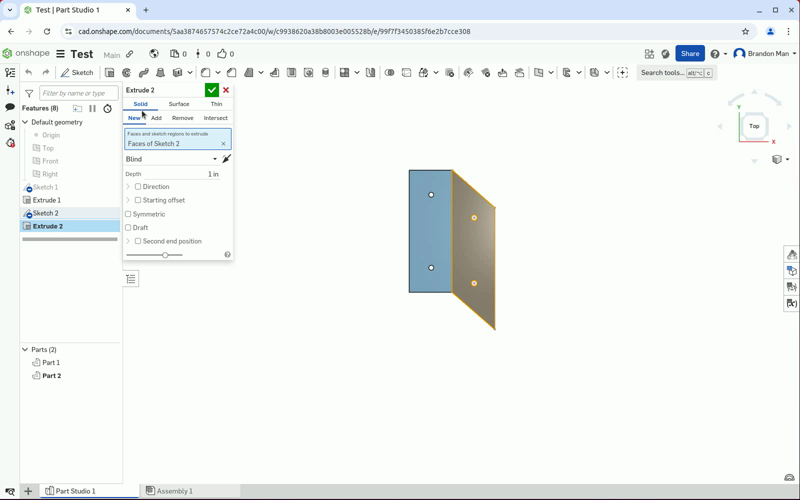
mouse_move(137, 120)
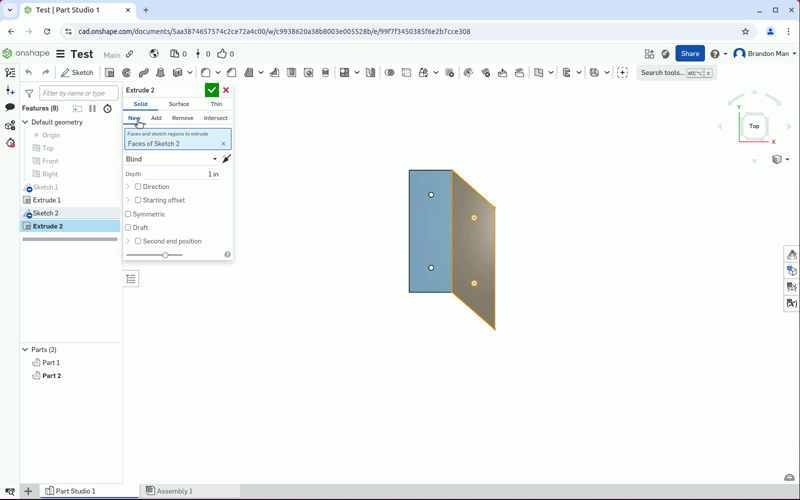
click(137, 120)
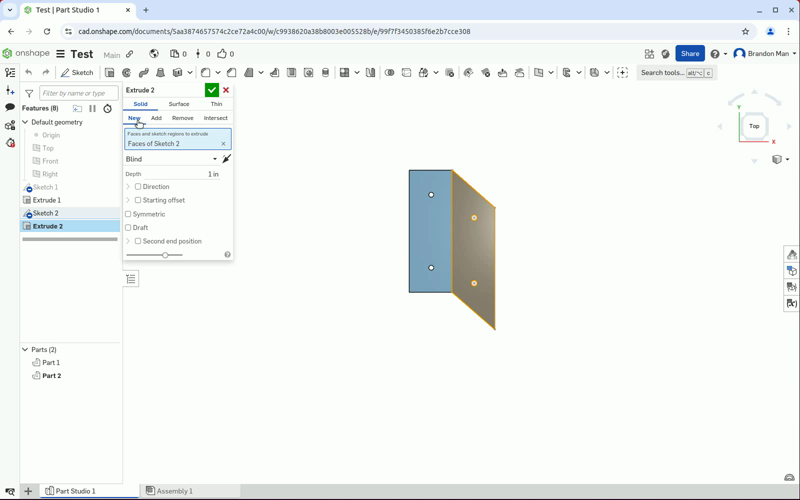
key(tab, 4)
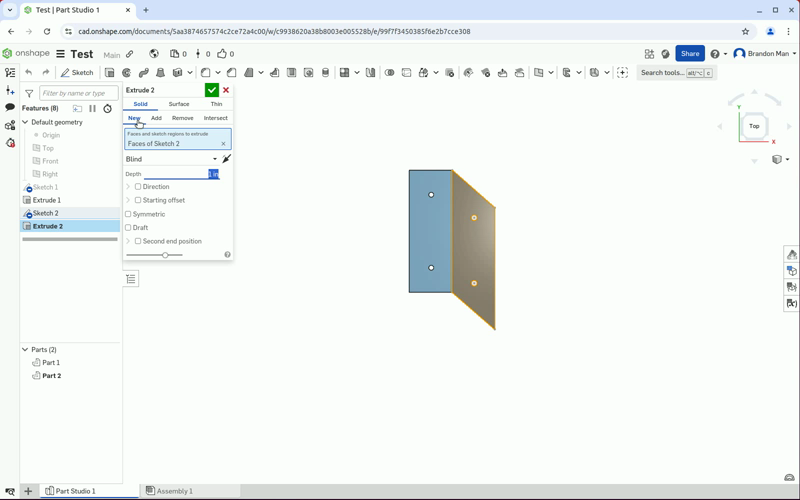
text(0.722)
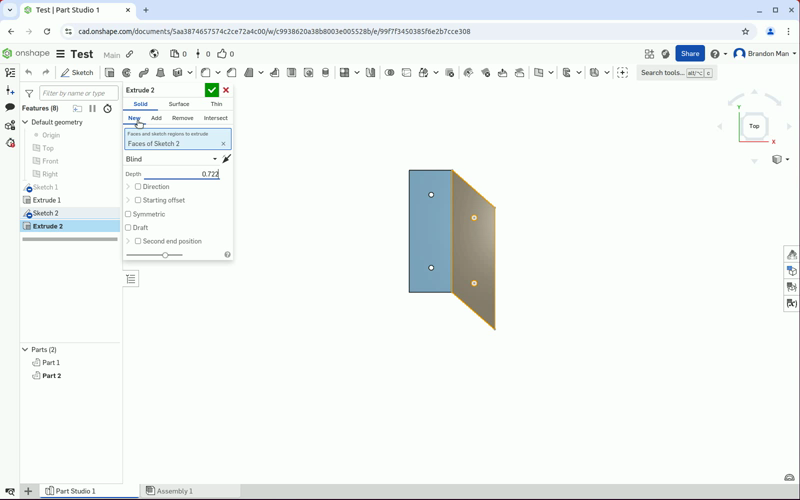
key(enter)
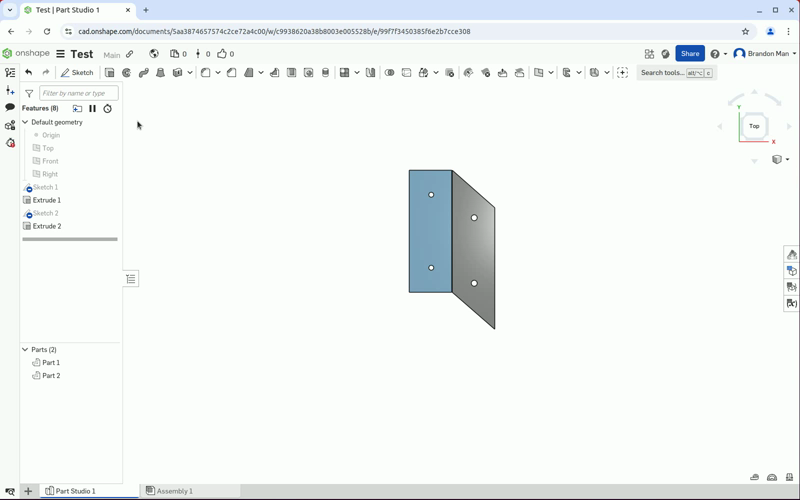
key(shift+h)
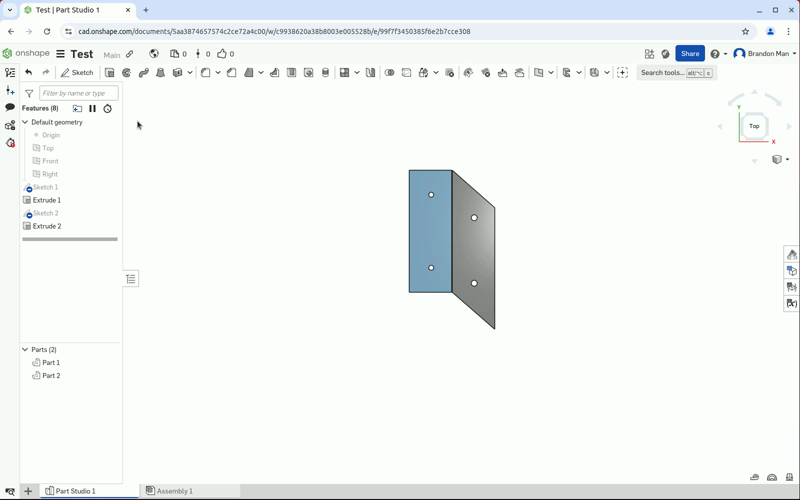
key(shift+h)
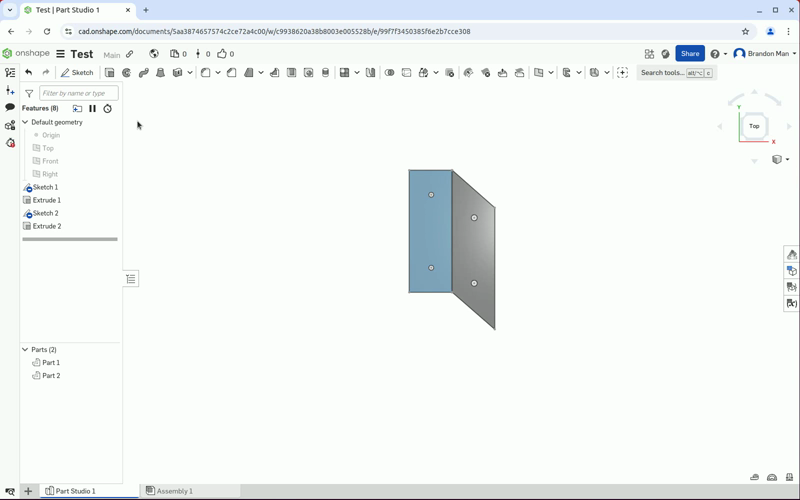
key(shift+7)
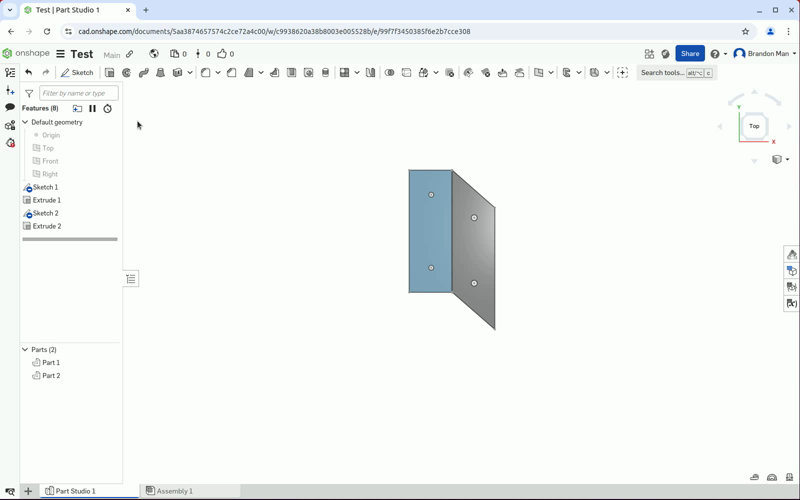
key(up, 3)
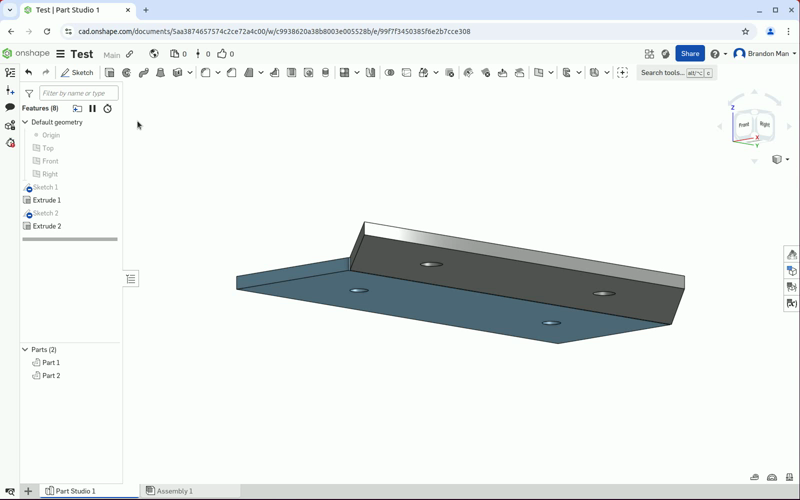
key(left, 3)
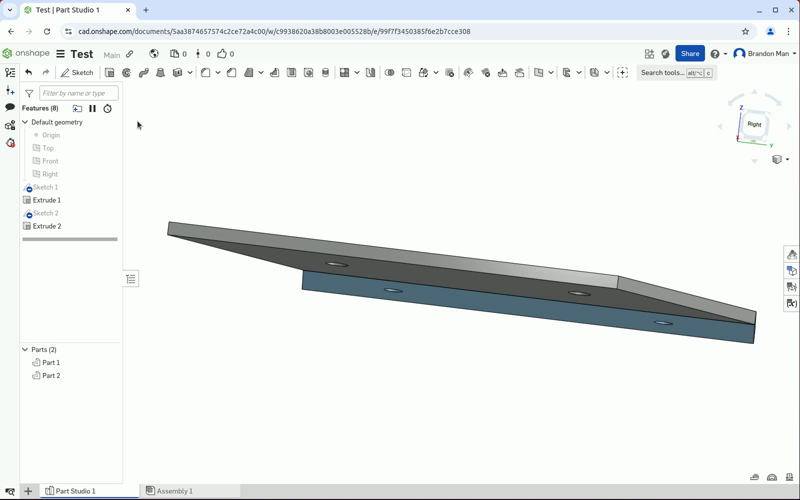
key(right, 3)
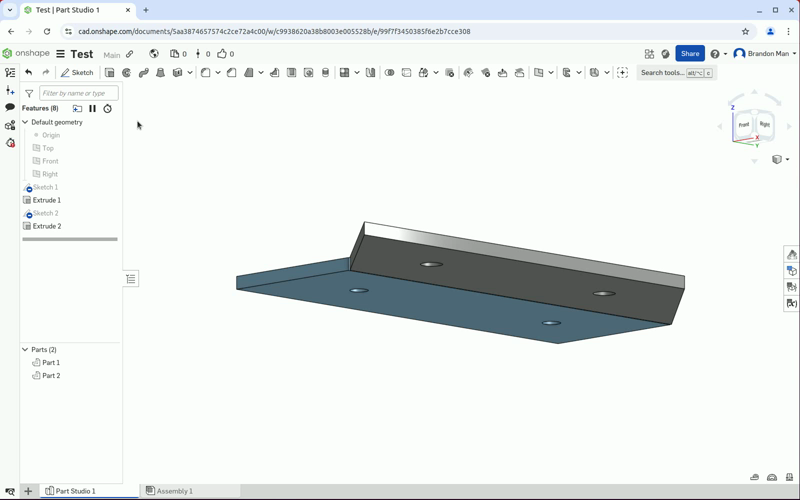
key(down, 3)
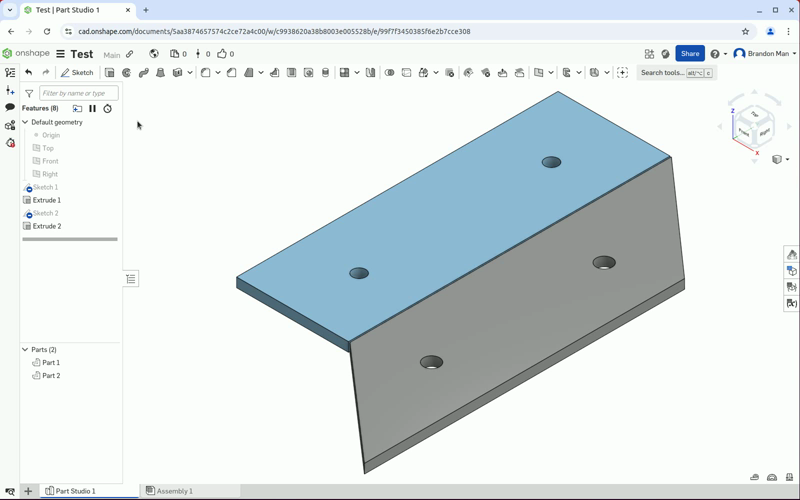
mouse_move(73, 189)
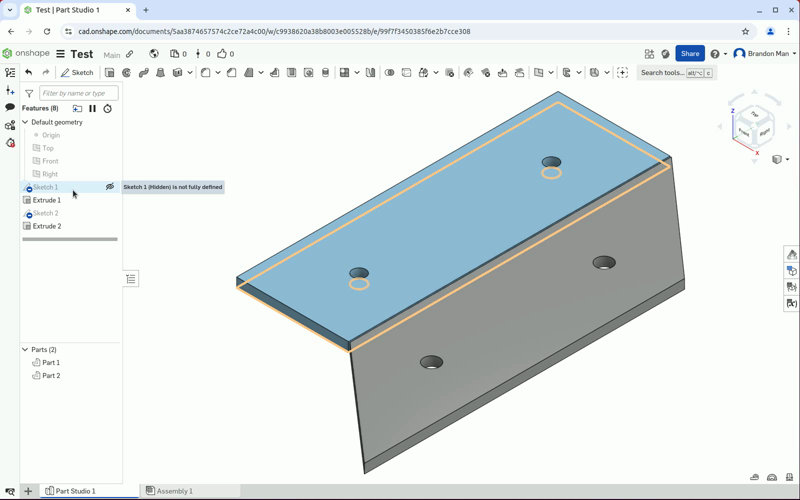
click(73, 189)